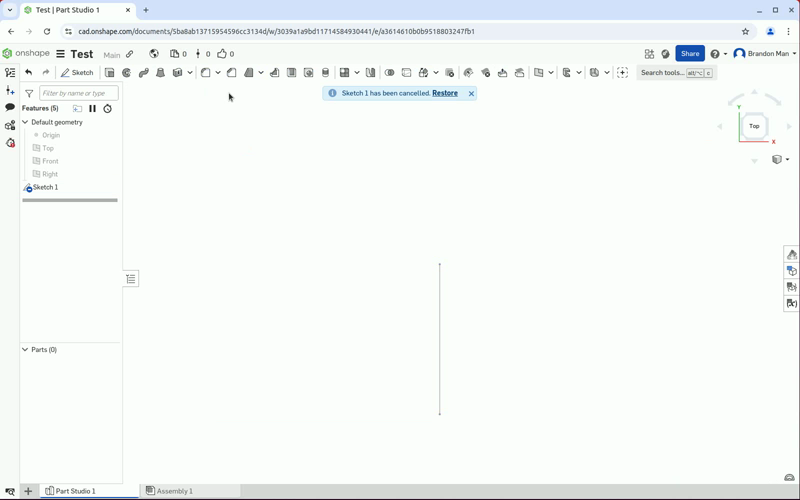
key(shift+h)
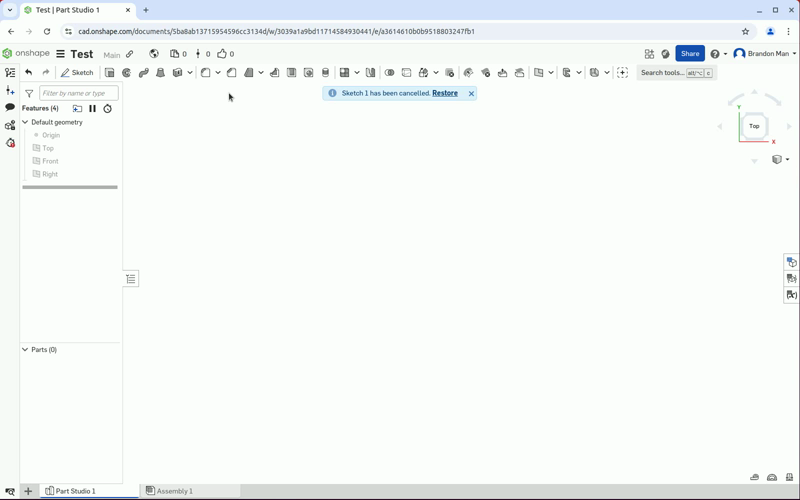
mouse_move(73, 352)
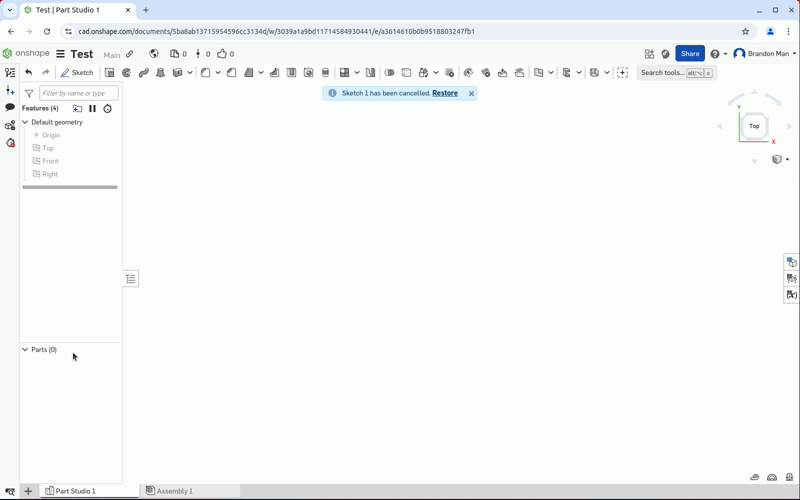
key(y)
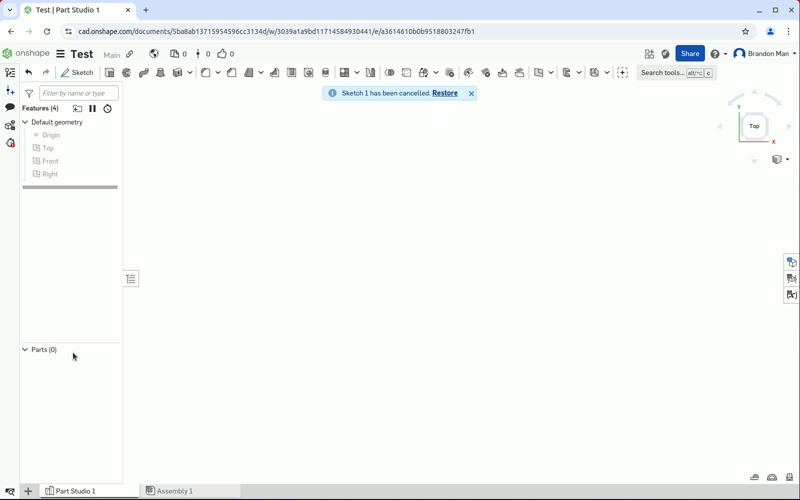
key(shift+p)
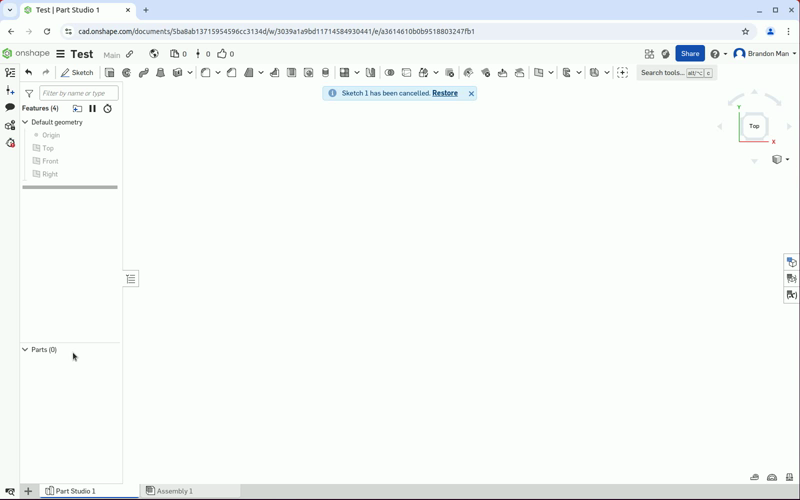
key(space)
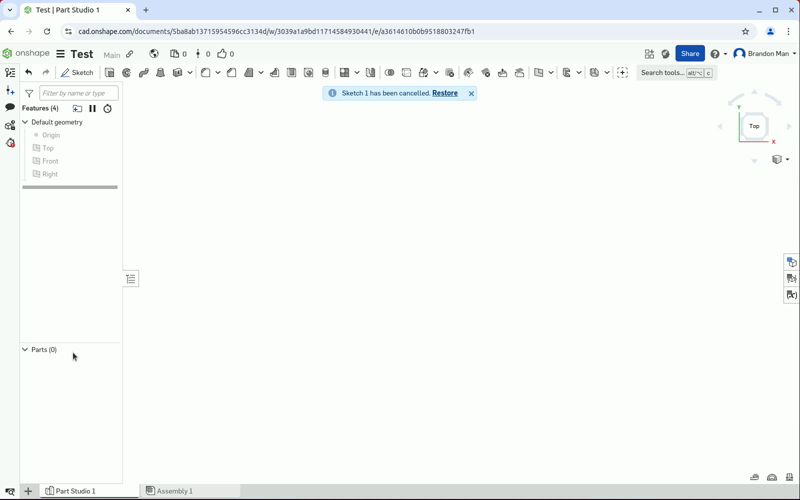
key_down(shift)
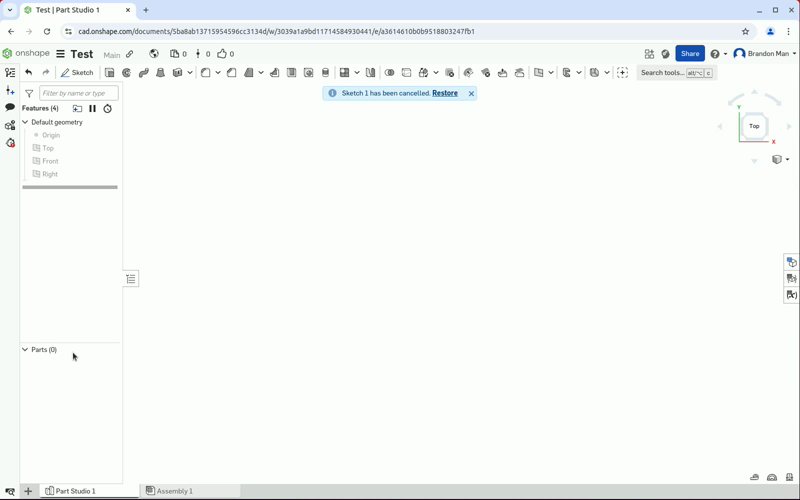
key(up)
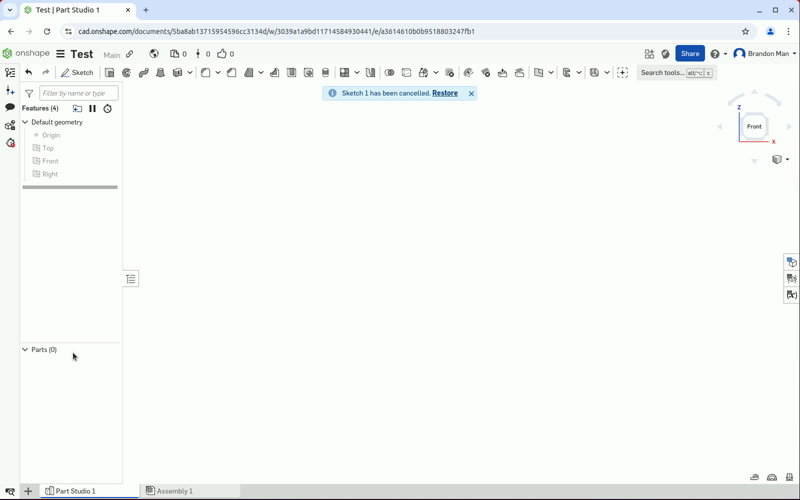
key_up(shift)
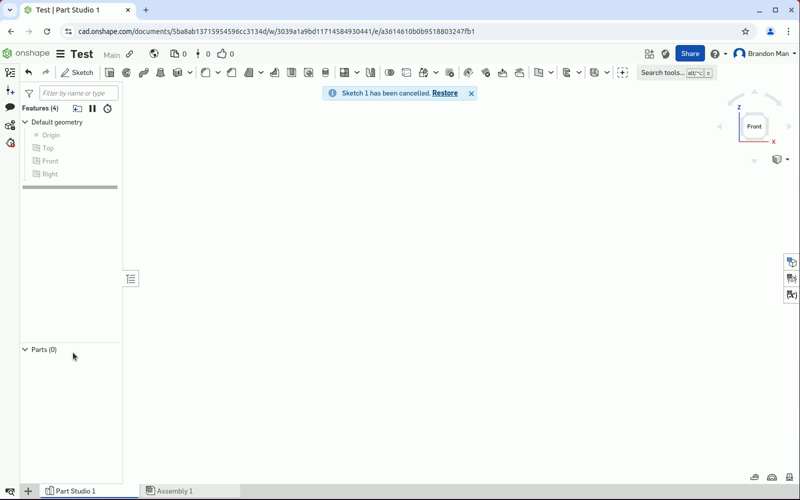
mouse_move(73, 352)
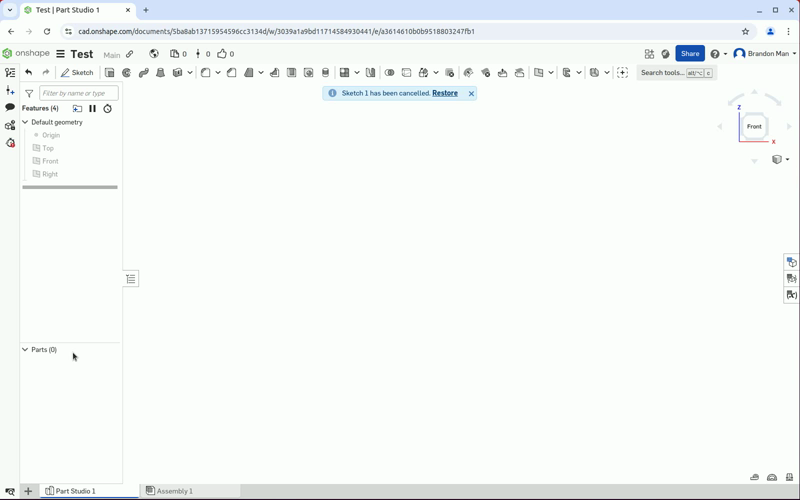
key(shift+y)
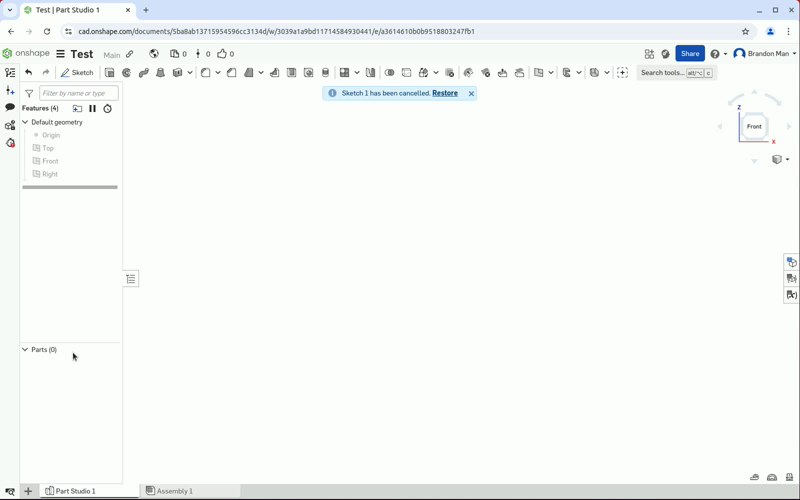
key(shift+s)
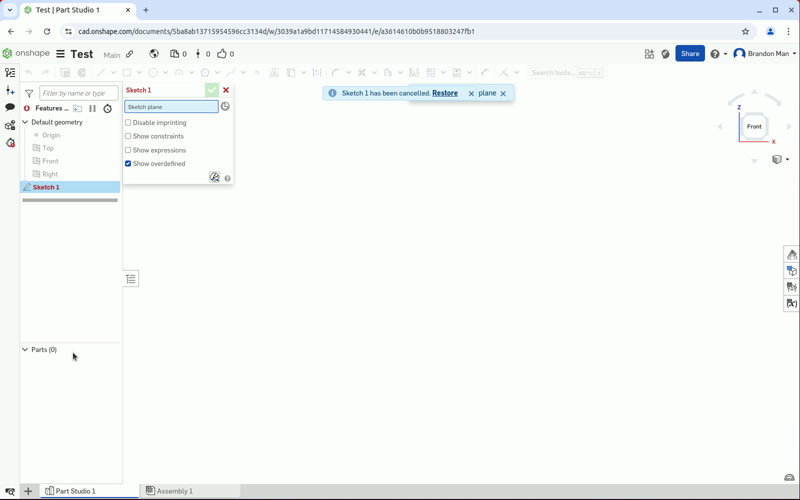
mouse_move(73, 163)
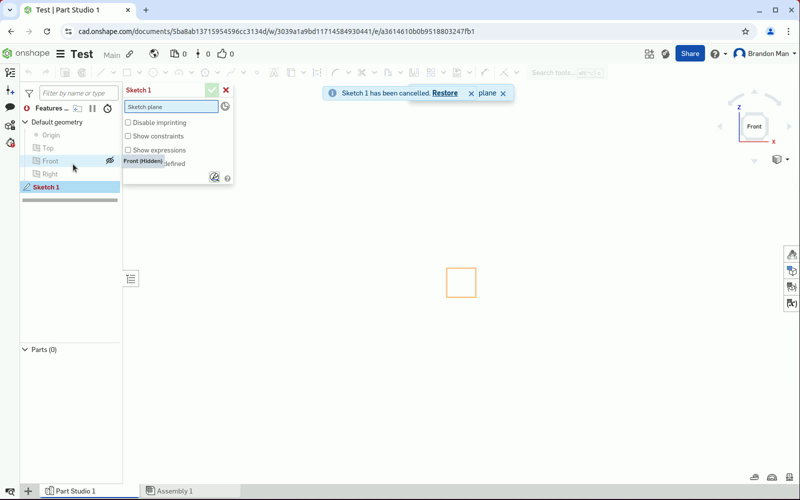
click(73, 163)
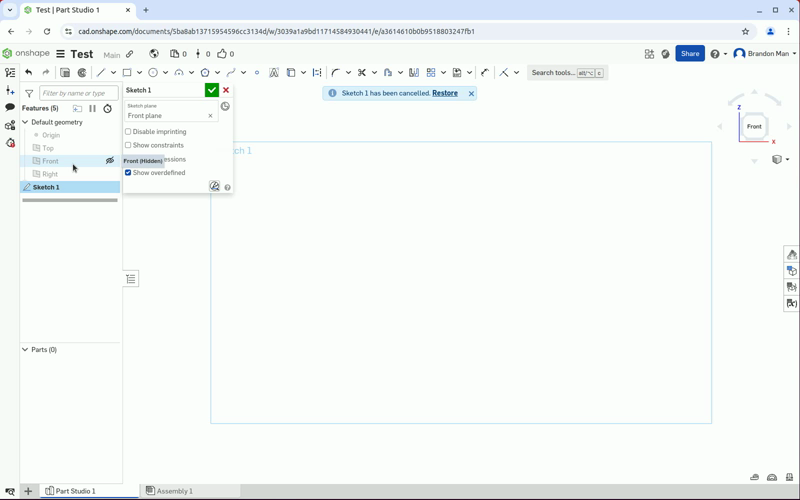
mouse_move(73, 352)
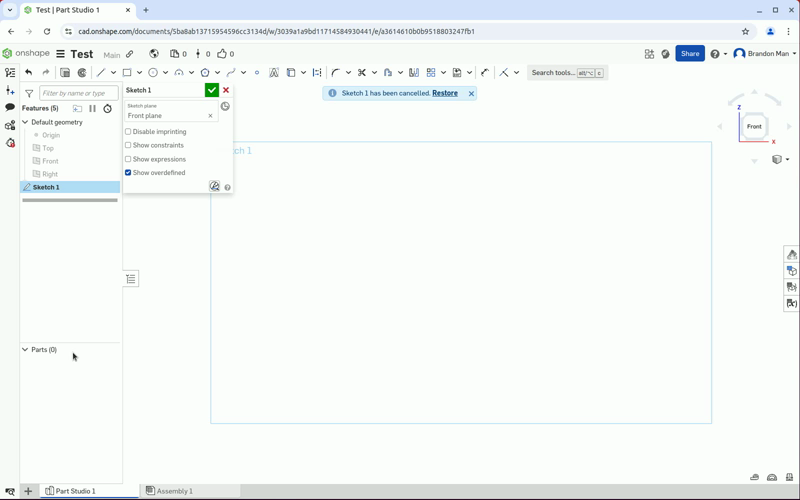
key(y)
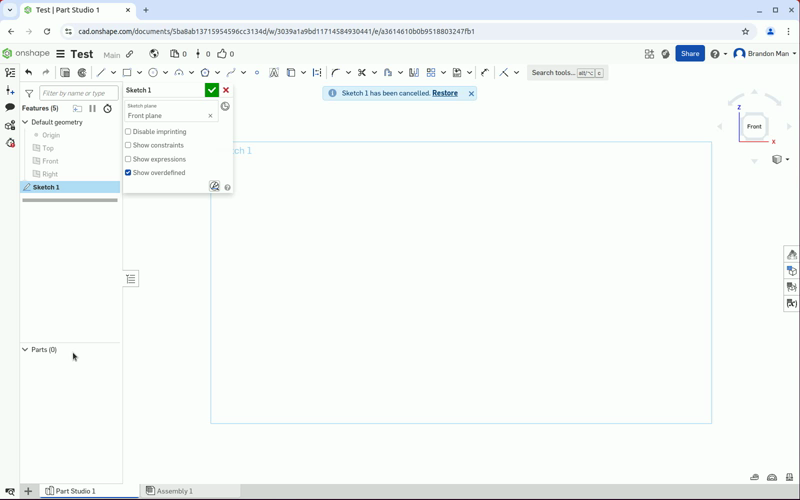
key(l)
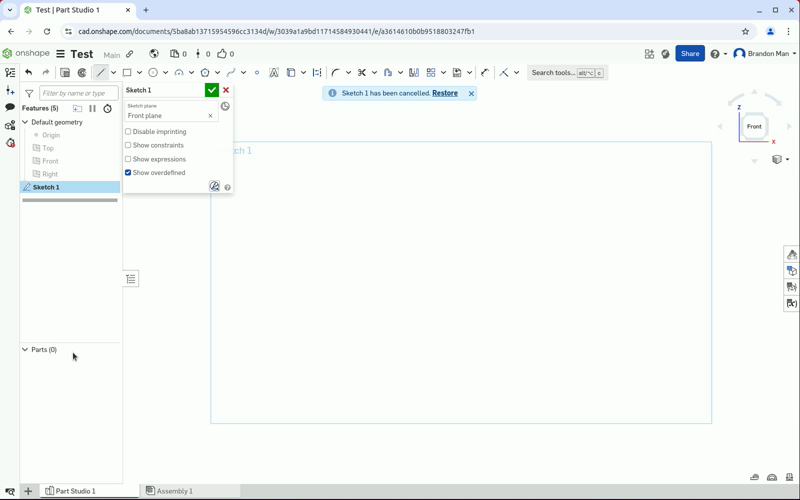
key_down(shift)
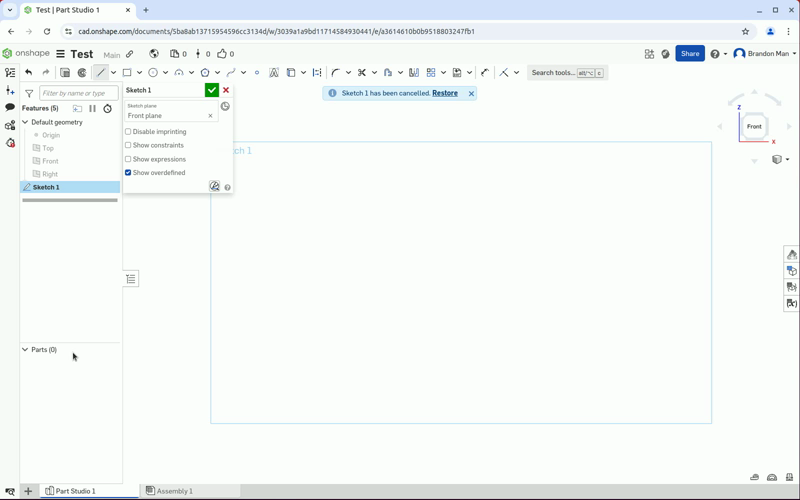
mouse_move(348, 329)
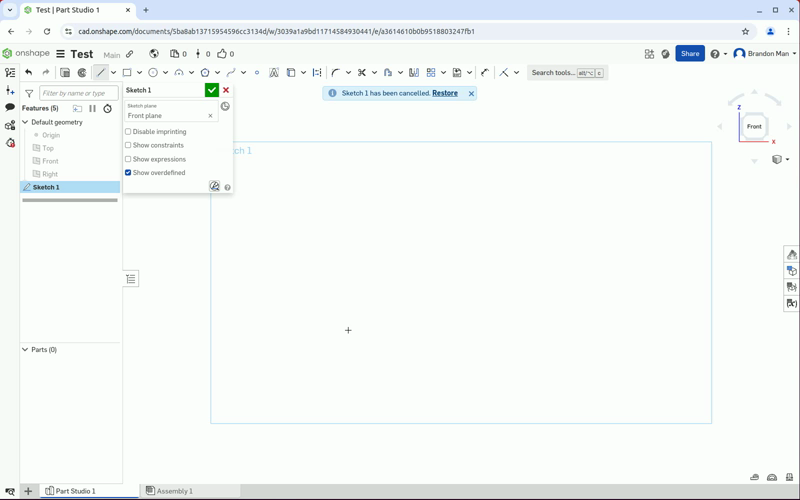
click(348, 329)
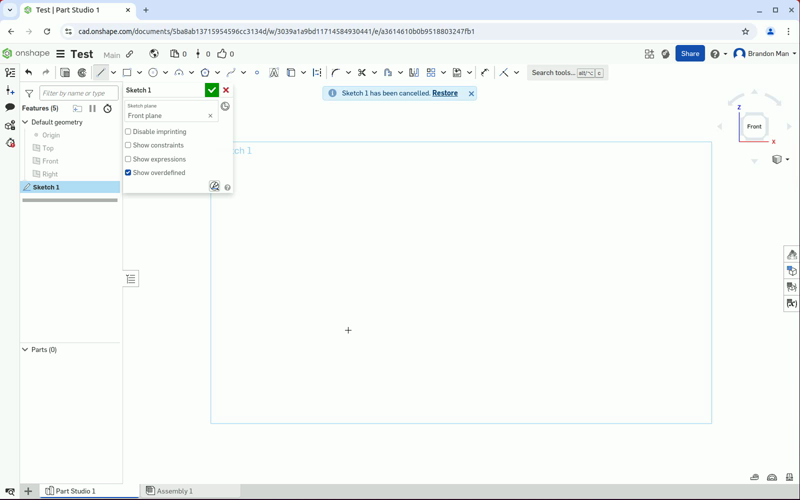
key_up(shift)
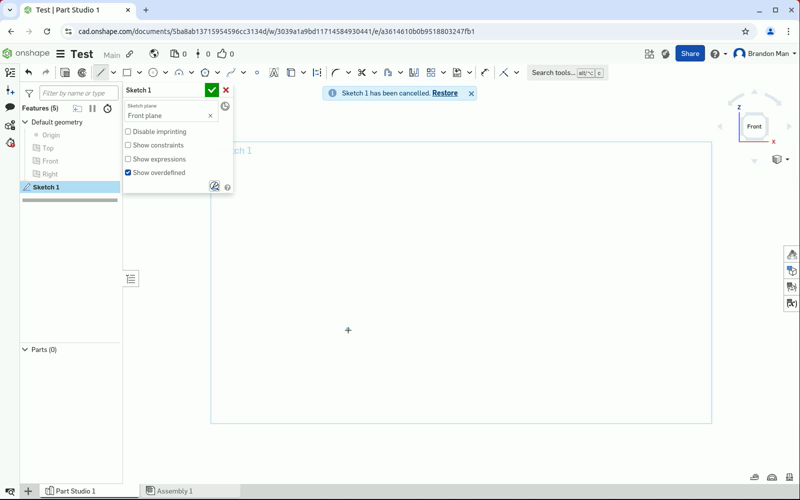
key_down(shift)
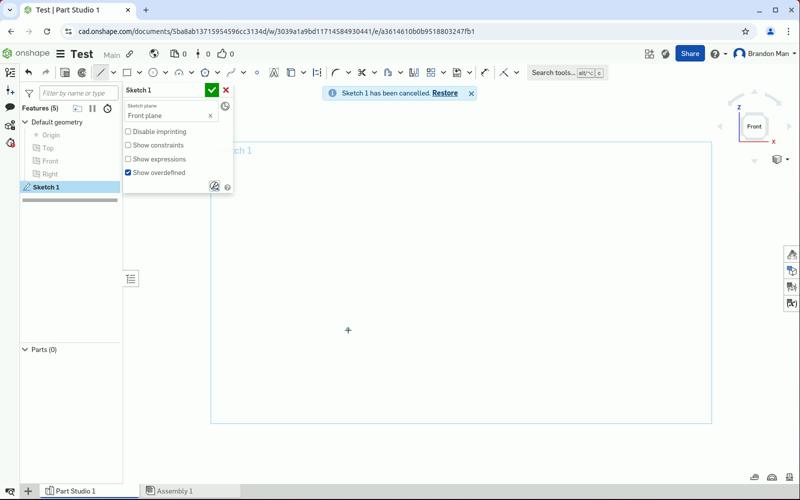
mouse_move(572, 329)
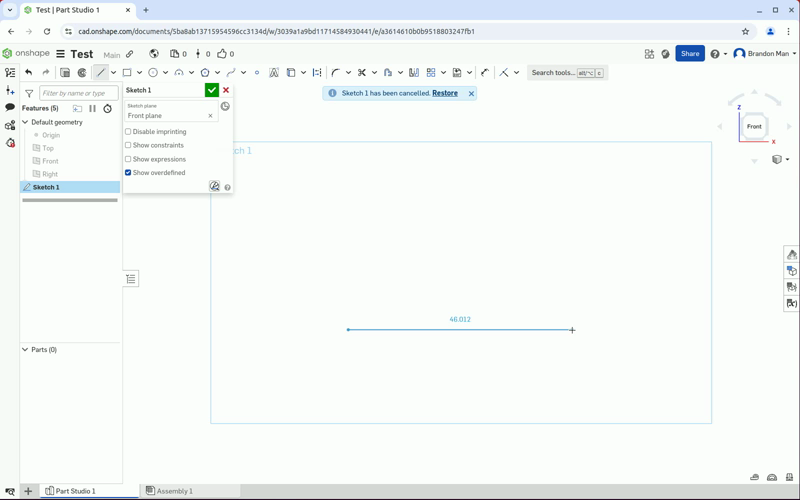
click(572, 329)
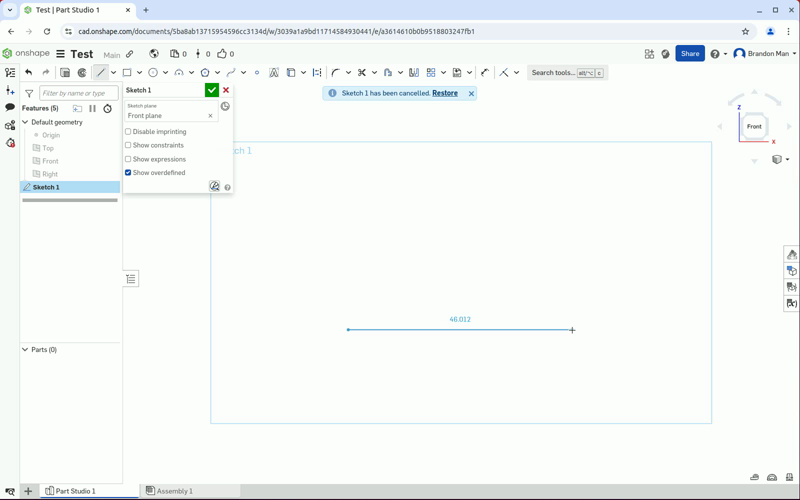
key_up(shift)
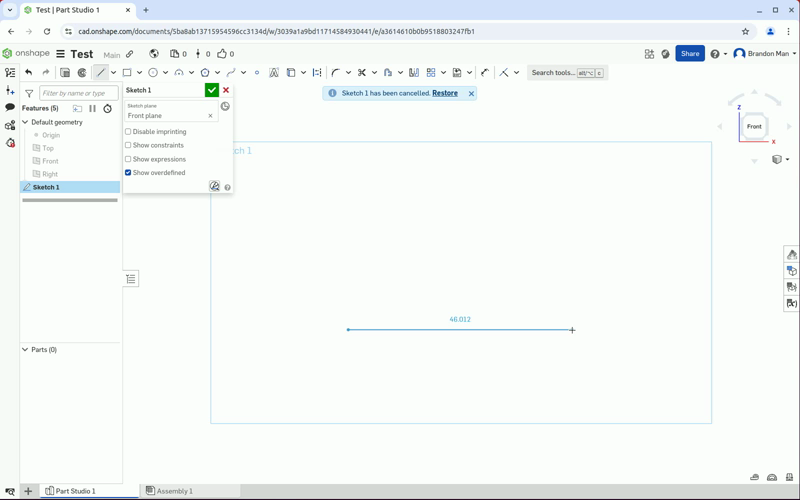
key_down(shift)
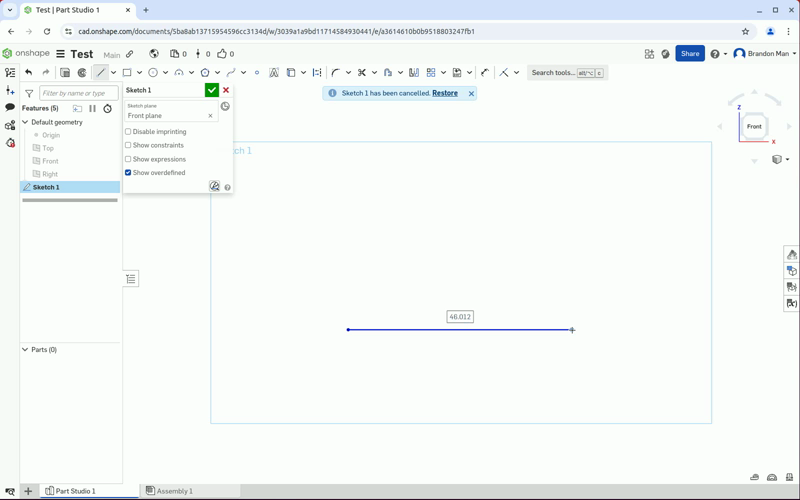
mouse_move(572, 216)
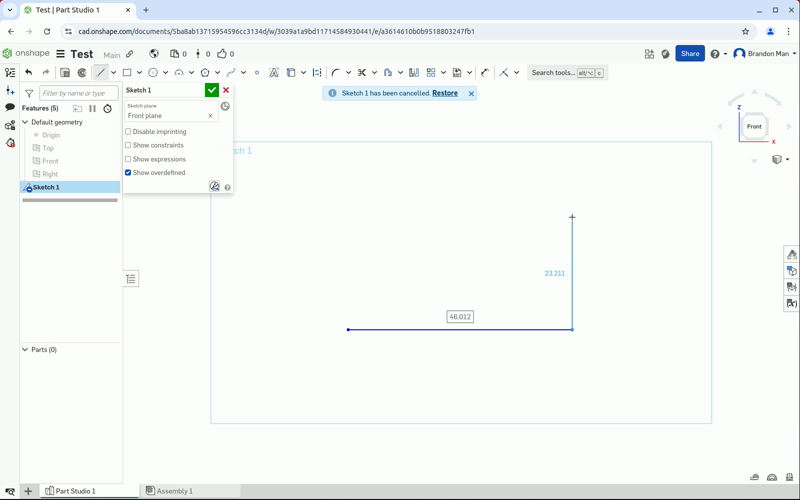
click(572, 216)
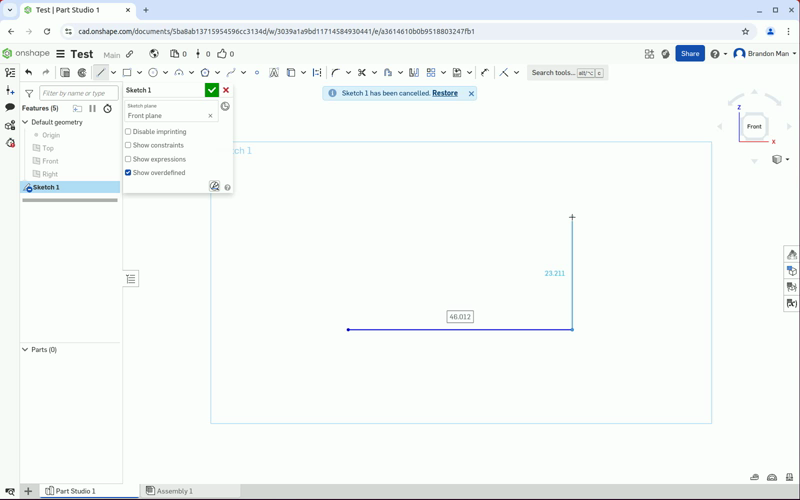
key_up(shift)
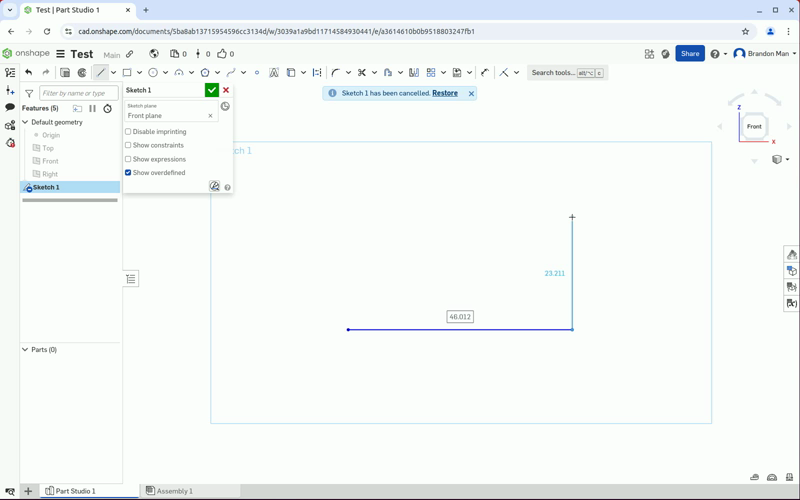
key_down(shift)
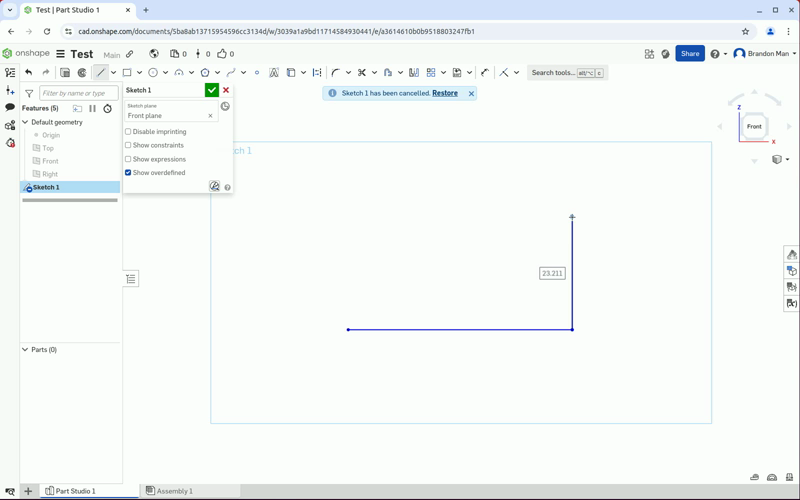
mouse_move(589, 216)
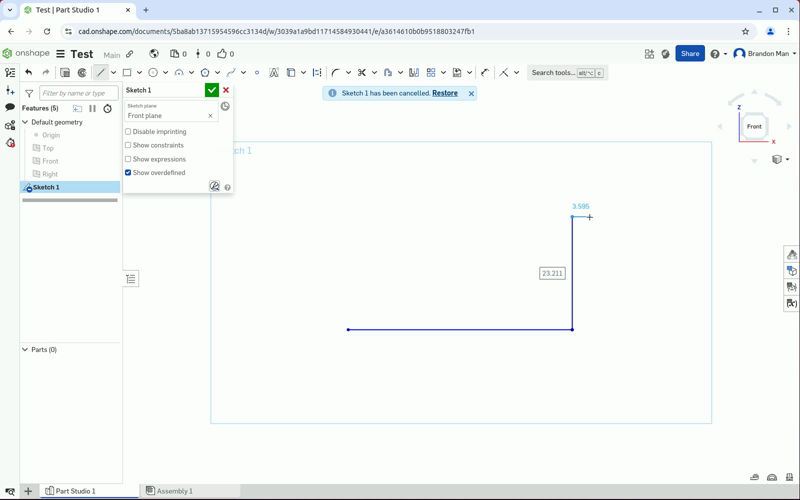
mouse_move(515, 216)
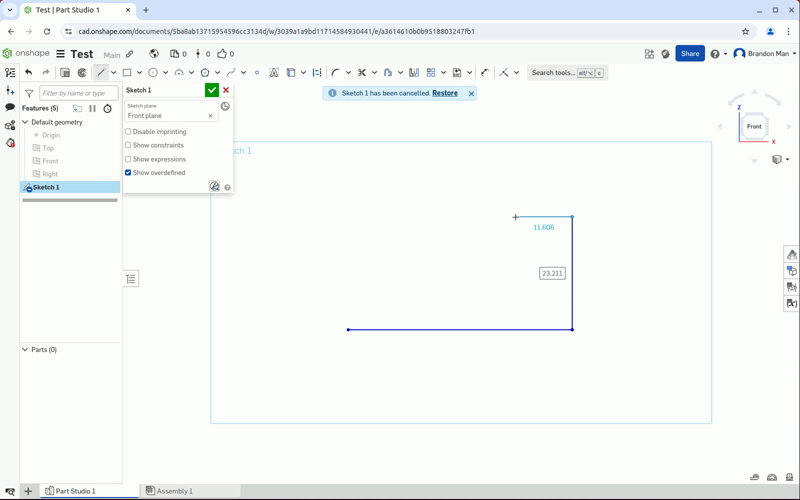
click(515, 216)
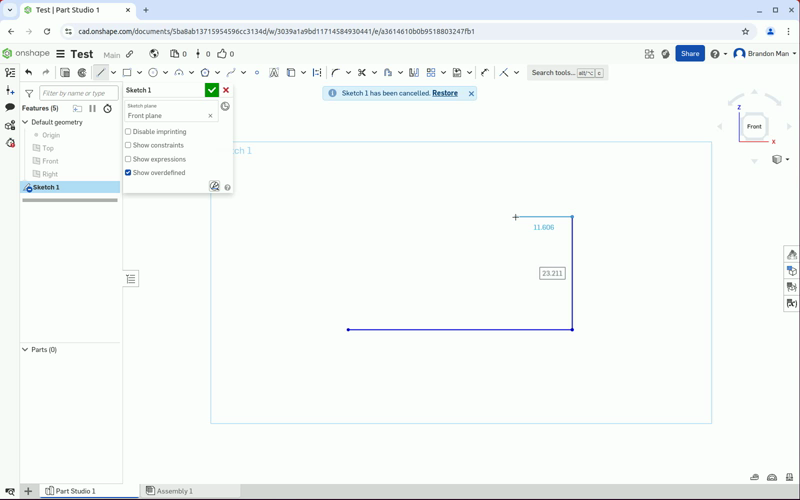
key_up(shift)
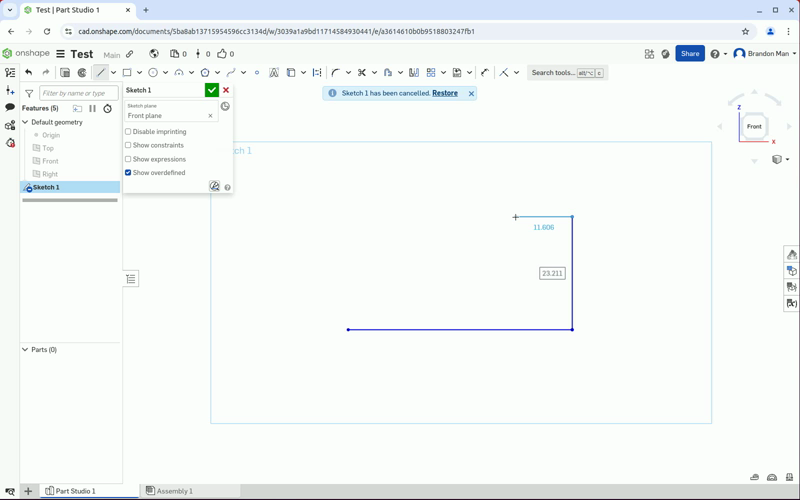
key_down(shift)
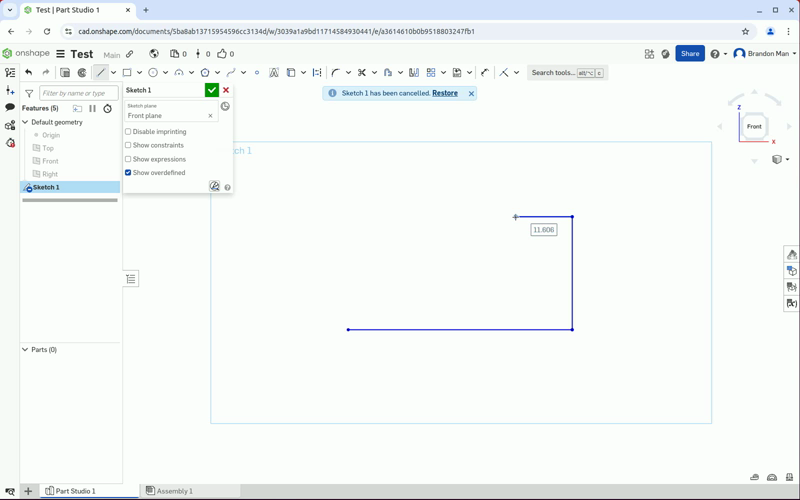
mouse_move(545, 216)
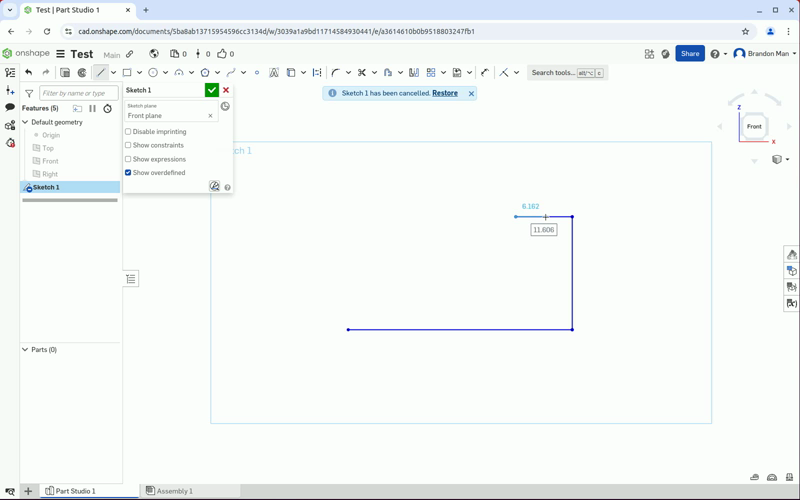
mouse_move(515, 263)
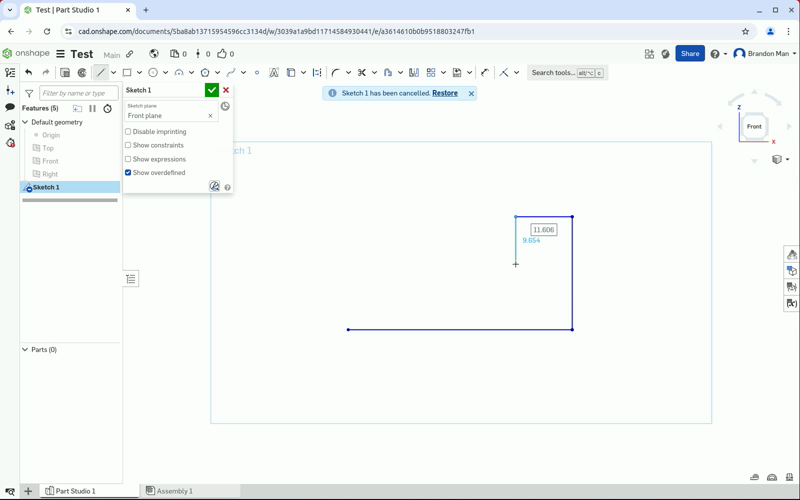
click(515, 263)
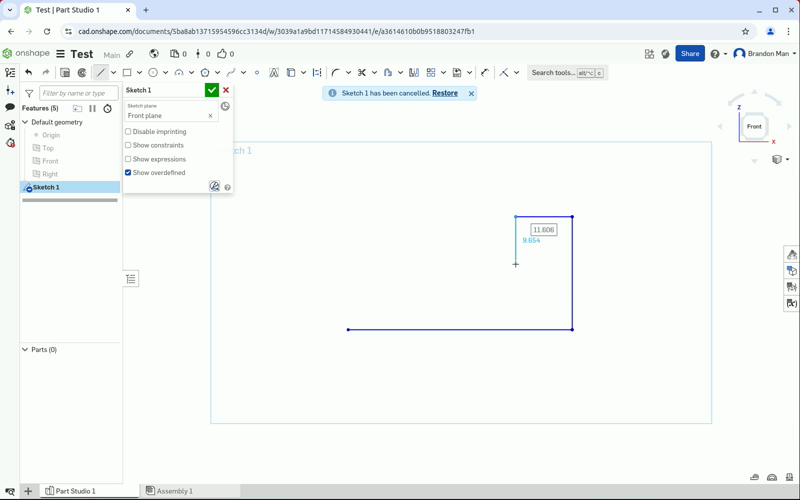
key_up(shift)
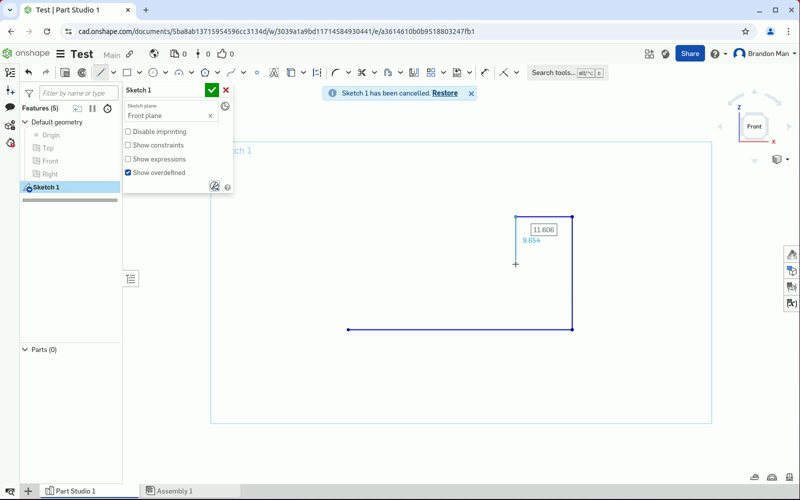
key_down(shift)
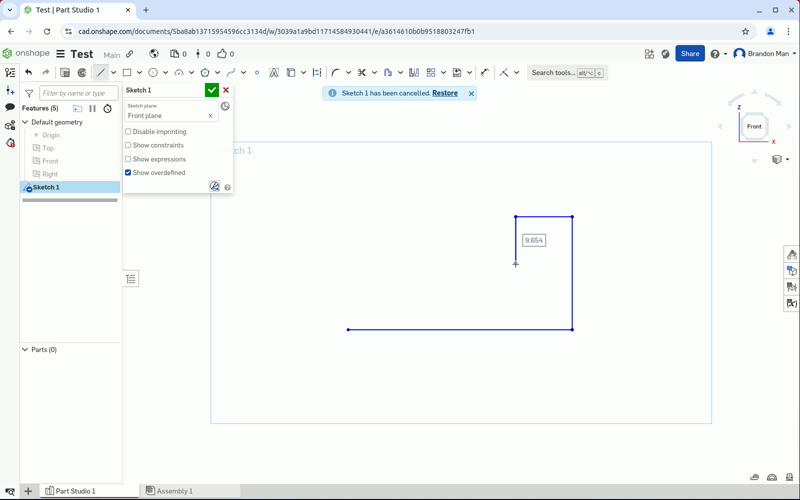
mouse_move(404, 263)
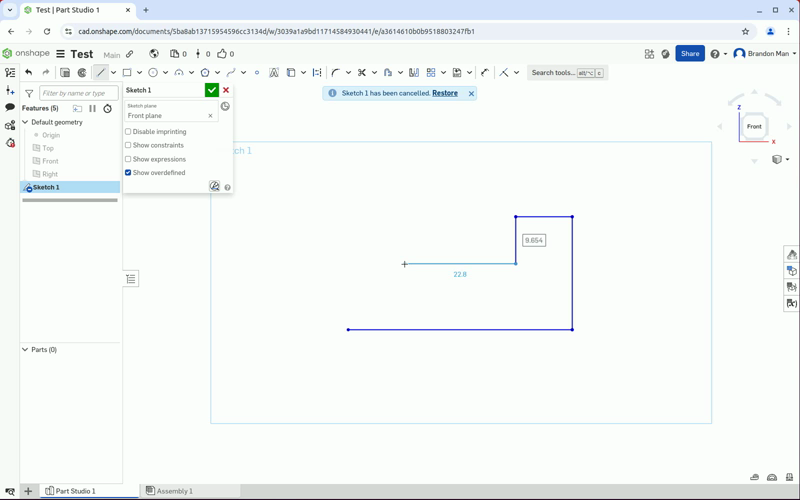
click(404, 263)
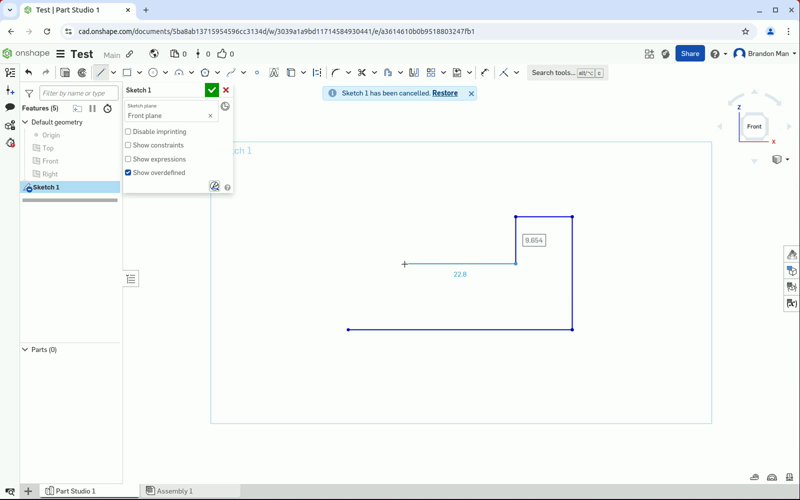
key_up(shift)
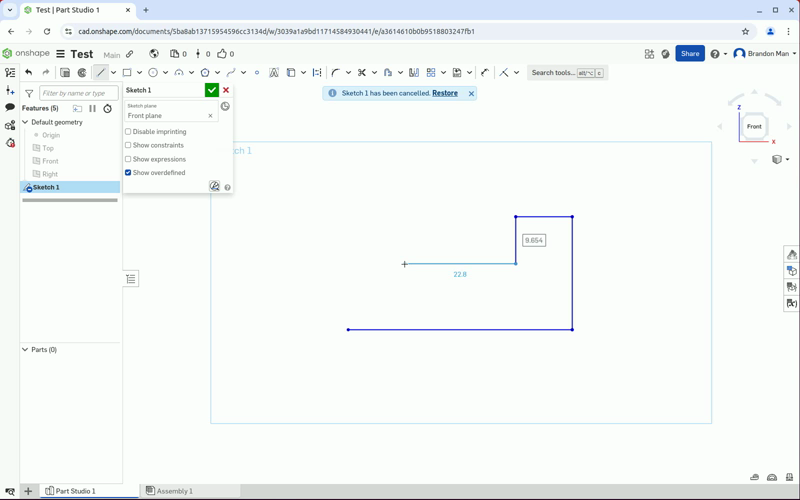
key_down(shift)
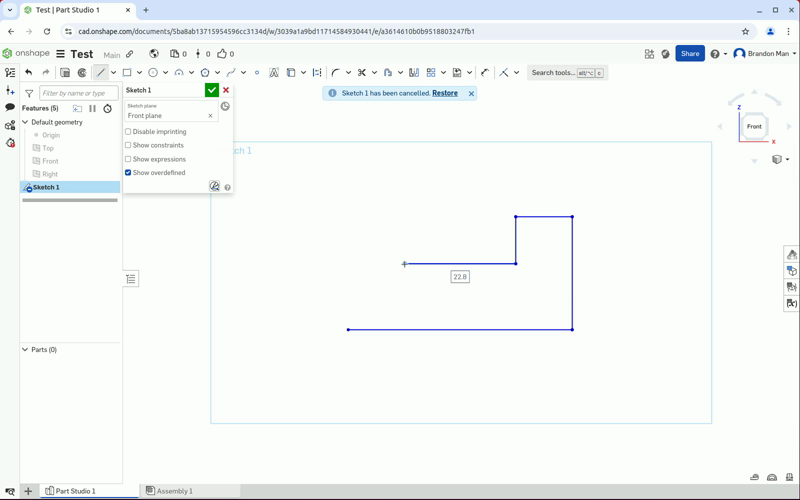
mouse_move(434, 263)
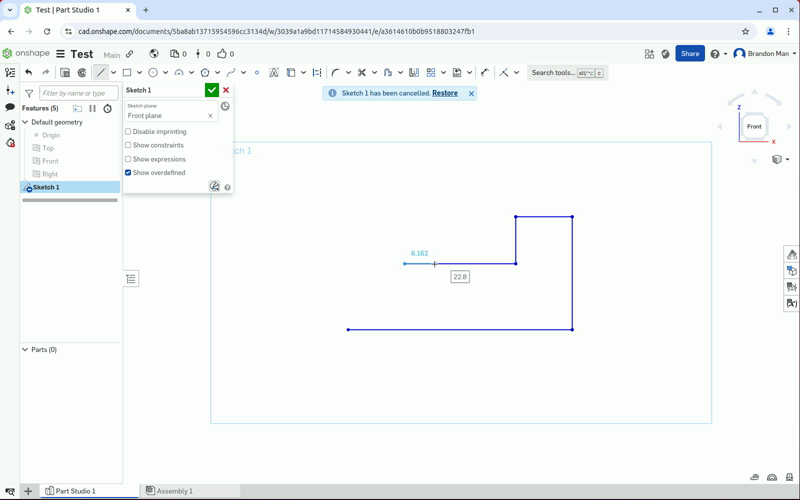
mouse_move(404, 216)
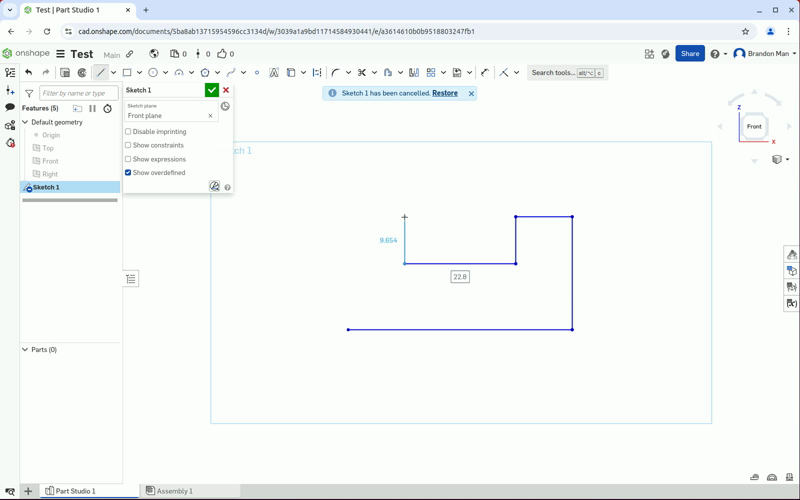
click(404, 216)
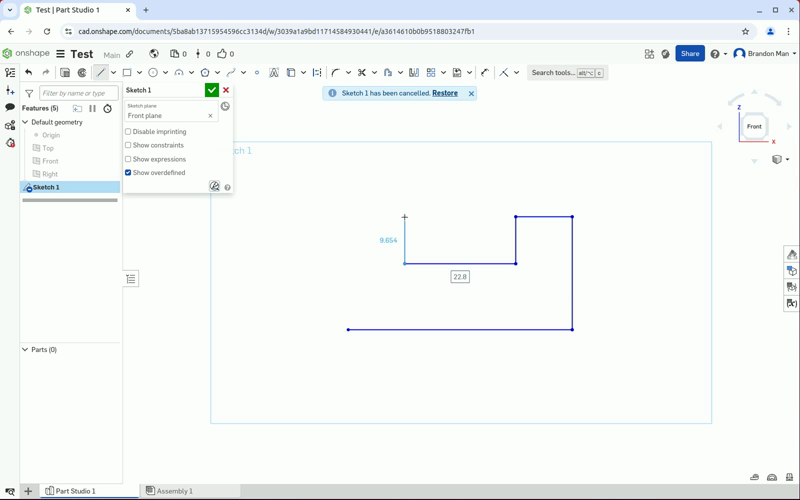
key_up(shift)
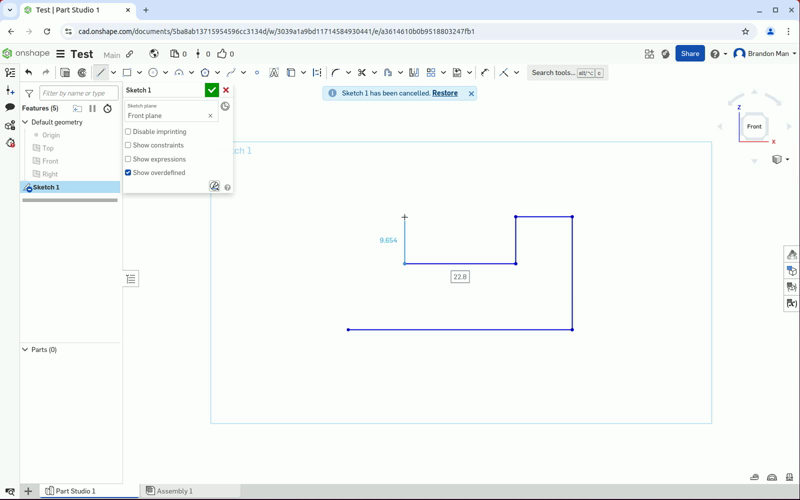
key_down(shift)
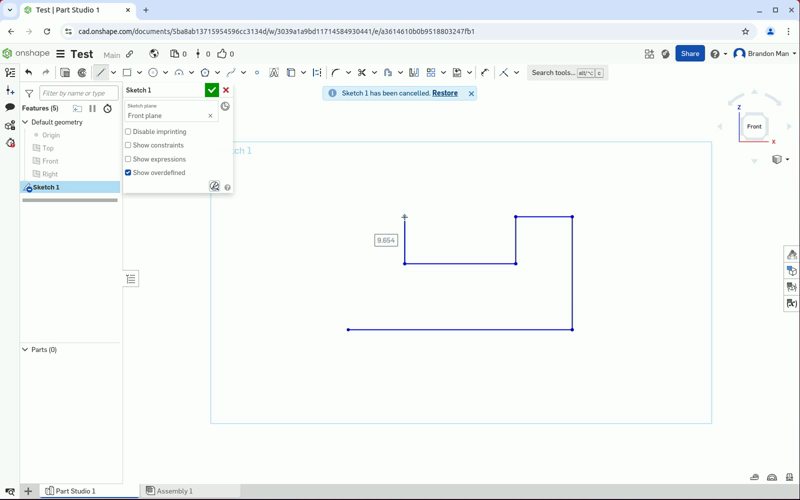
mouse_move(434, 216)
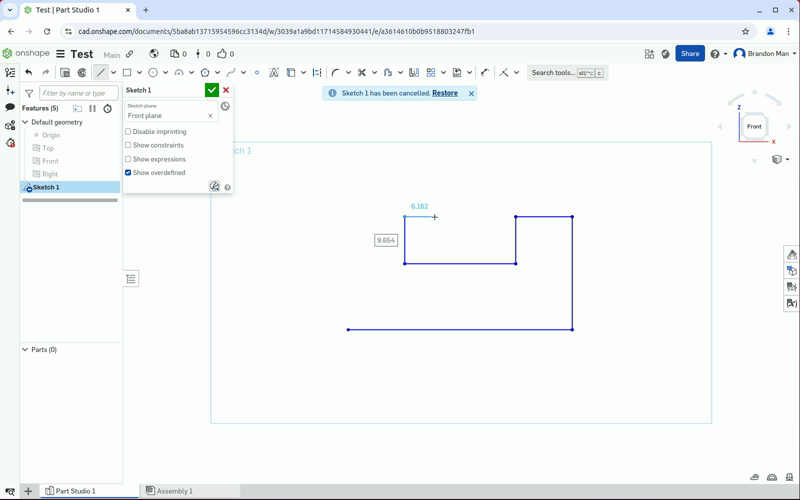
mouse_move(348, 216)
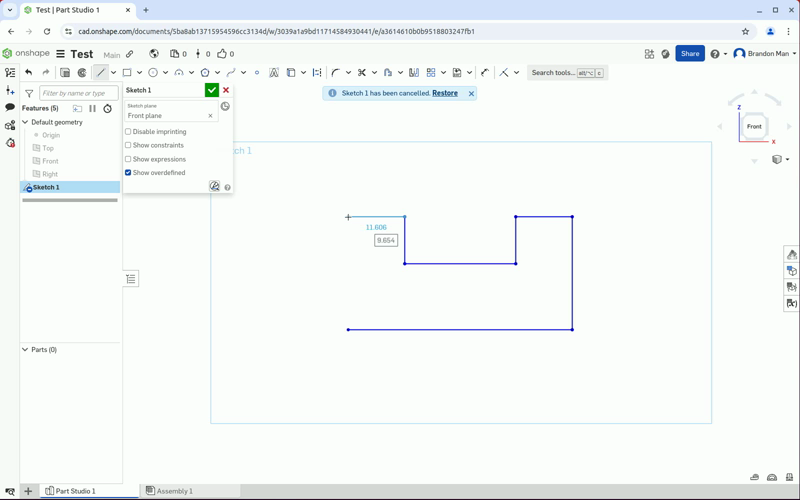
click(348, 216)
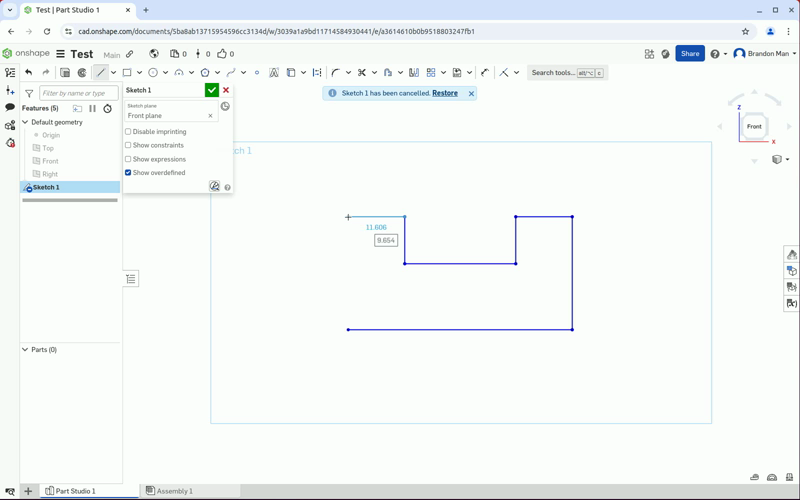
key_up(shift)
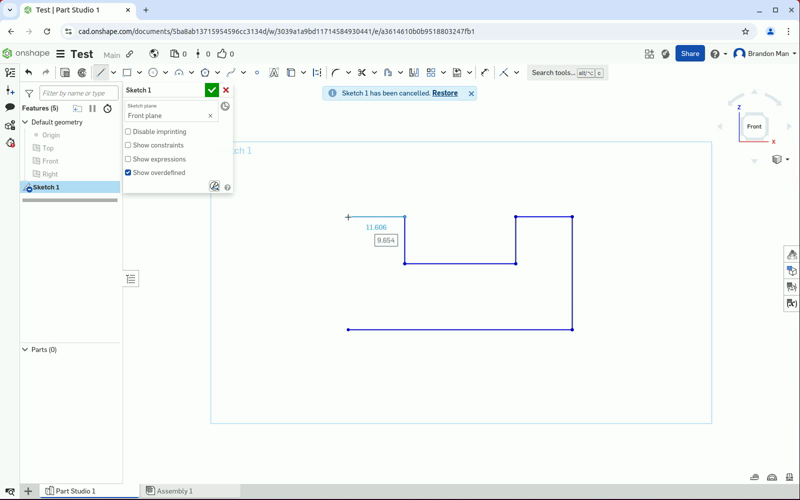
key_down(shift)
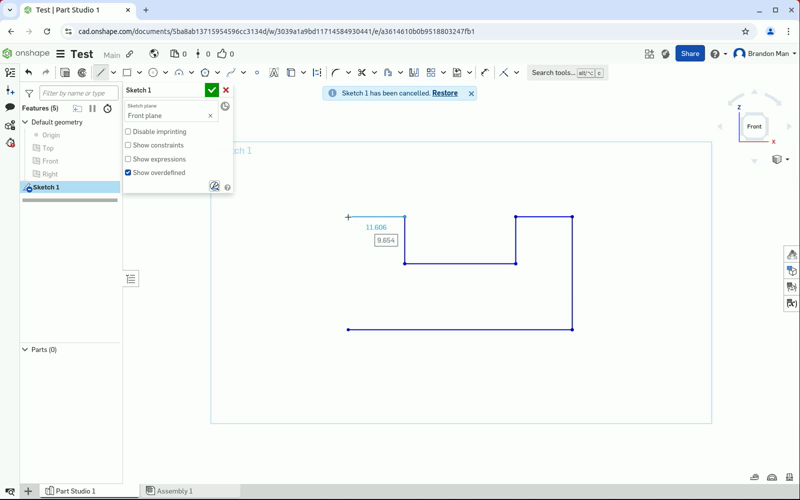
mouse_move(348, 329)
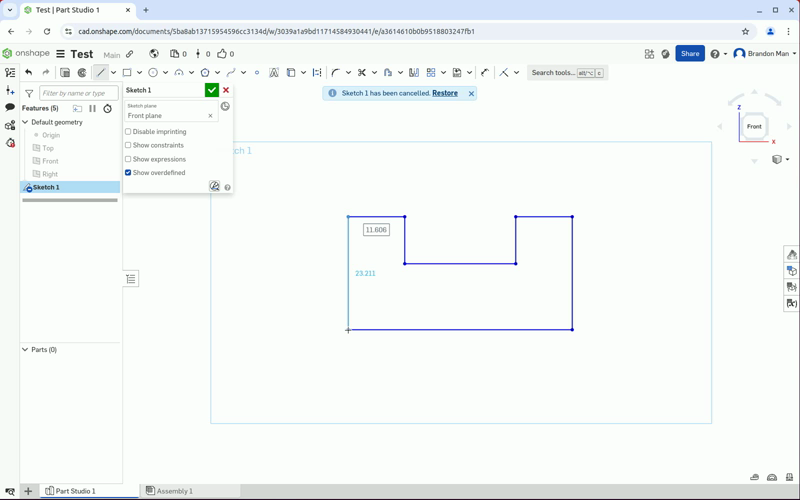
key_up(shift)
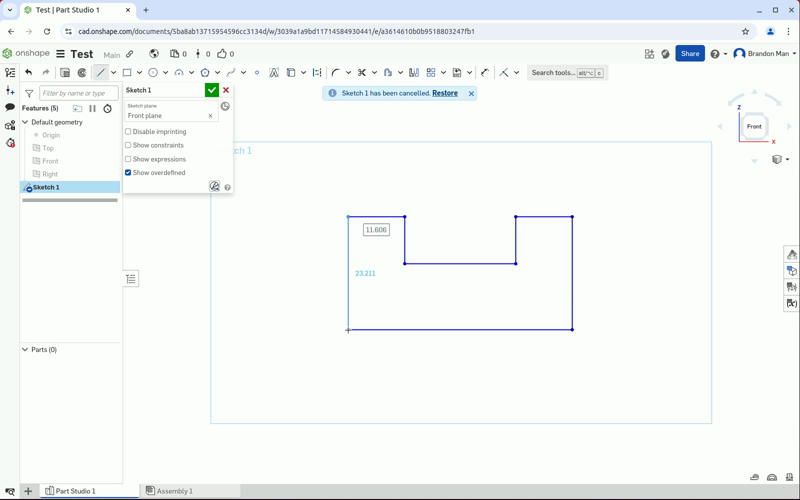
click(348, 329)
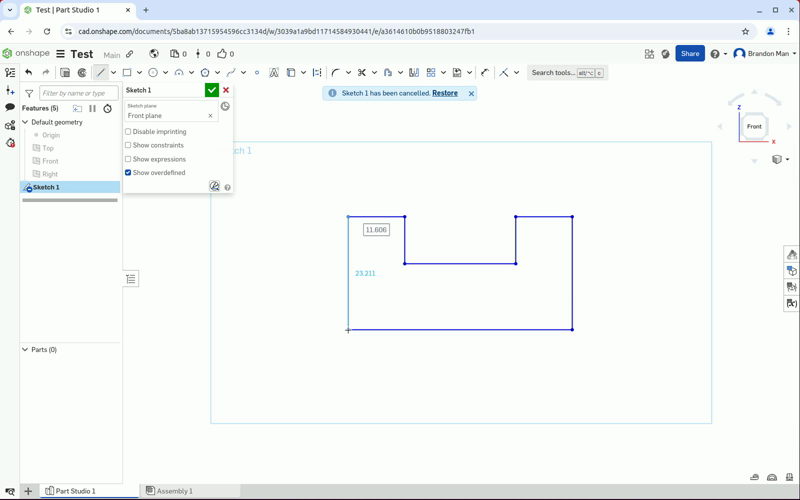
key(esc)
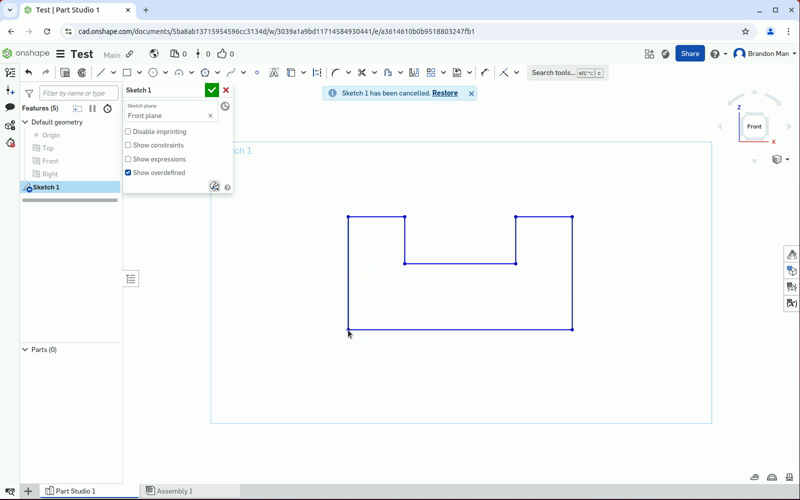
mouse_move(540, 258)
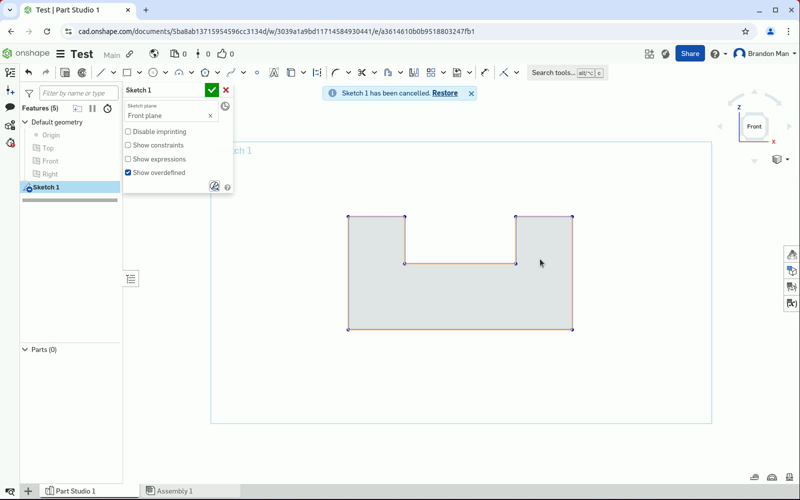
click(540, 258)
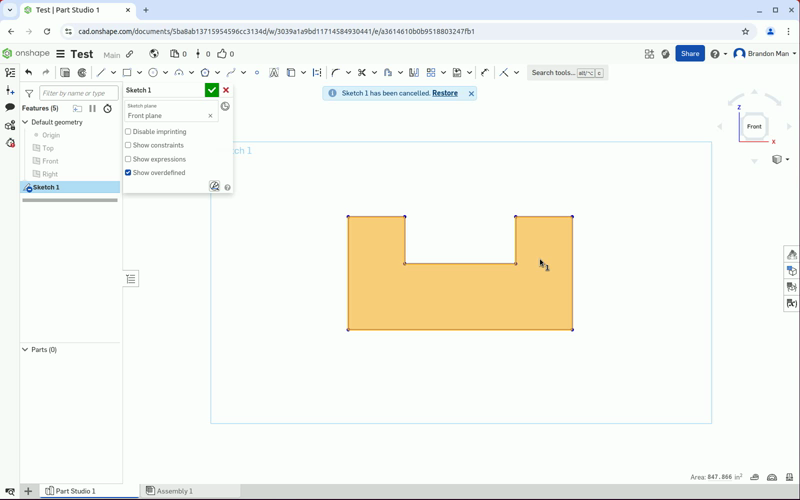
mouse_move(73, 352)
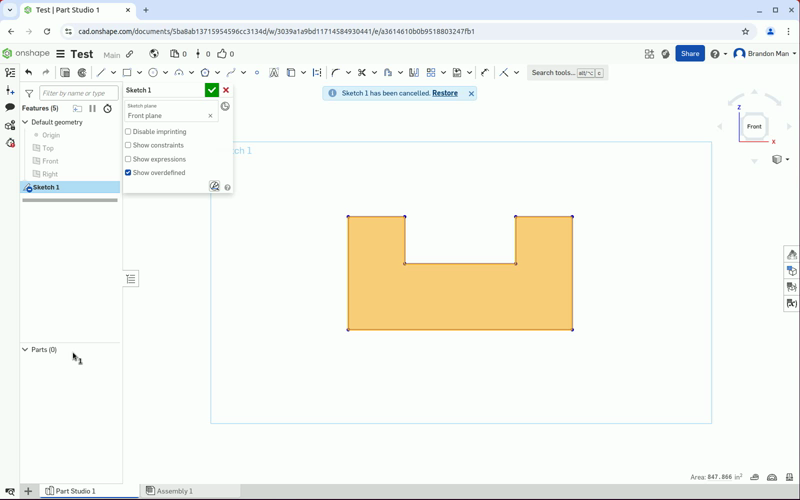
key(shift+y)
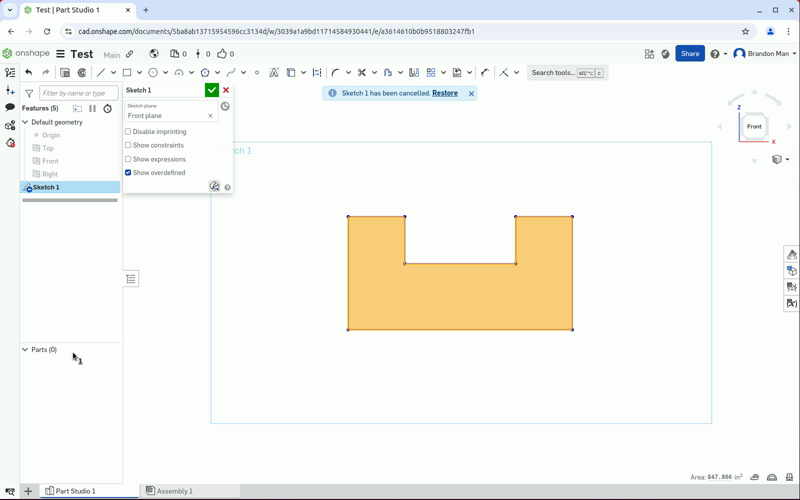
key(shift+e)
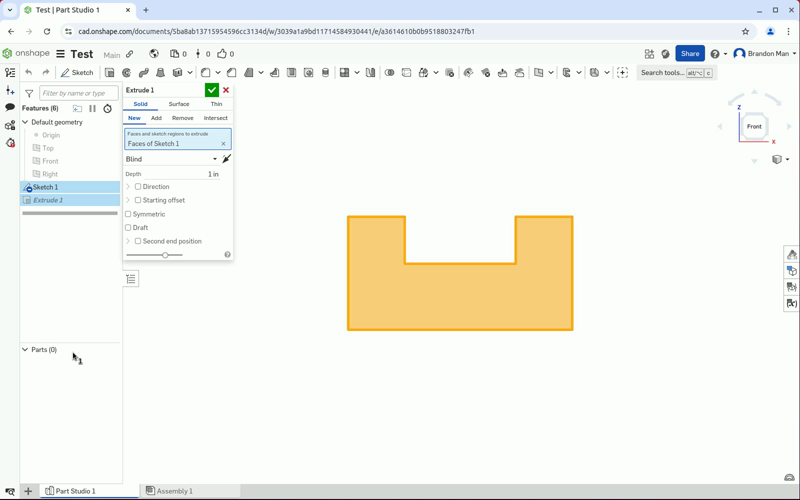
mouse_move(143, 106)
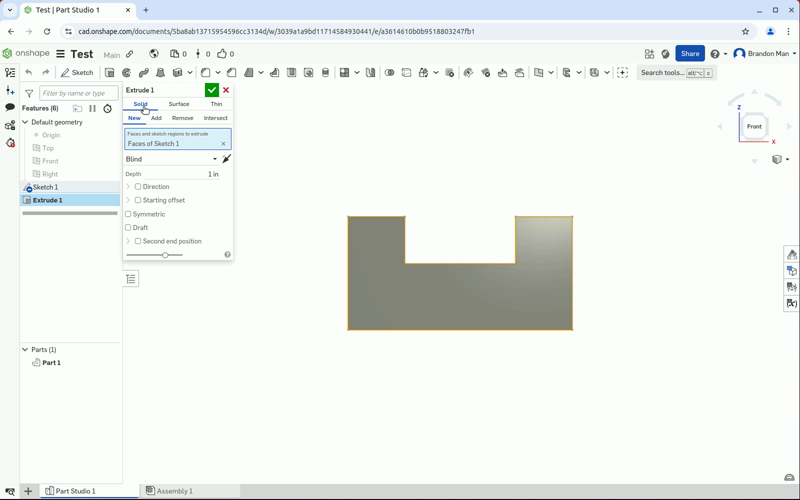
click(143, 106)
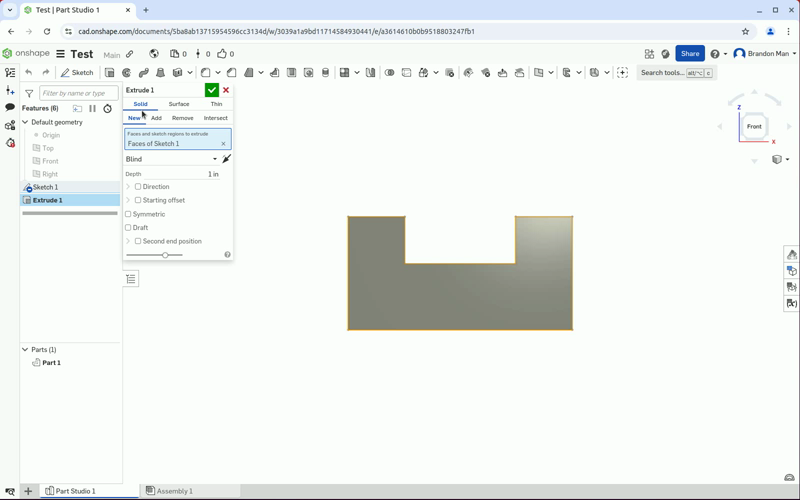
mouse_move(137, 120)
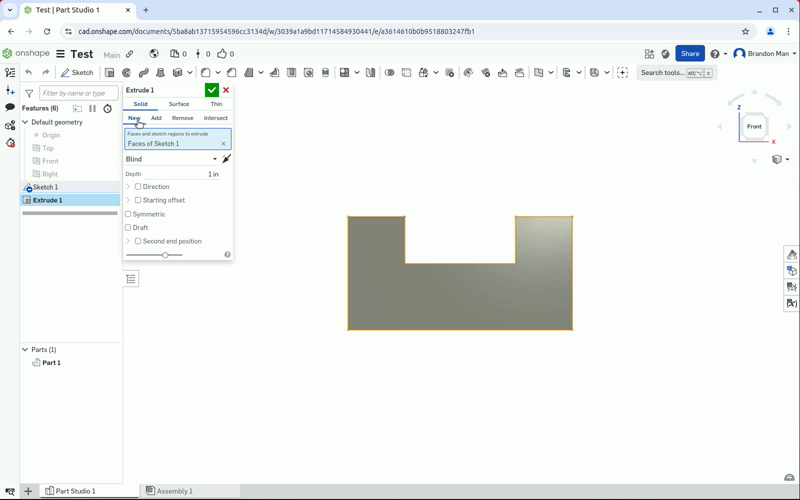
click(137, 120)
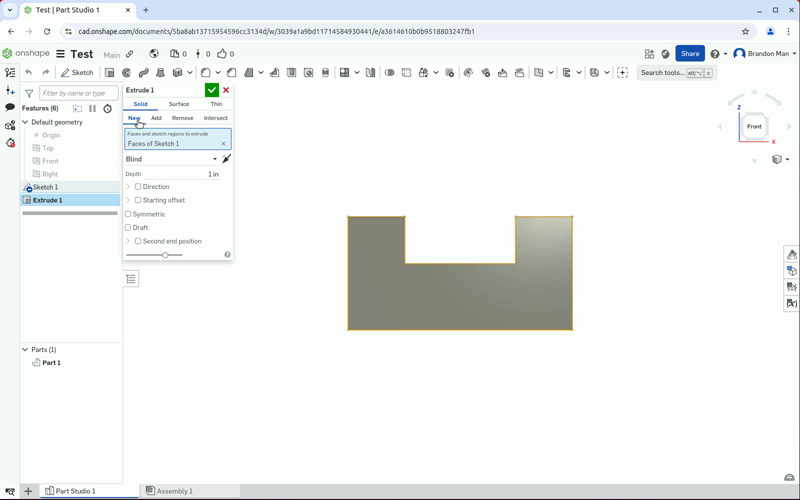
key(tab, 4)
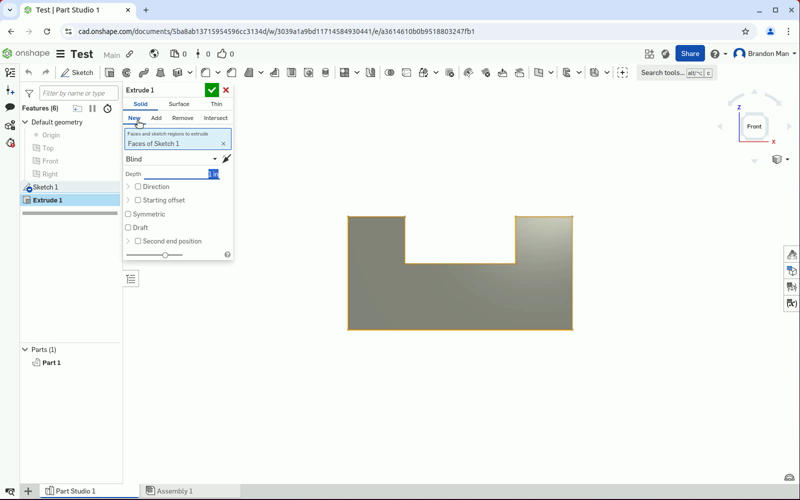
text(23.108)
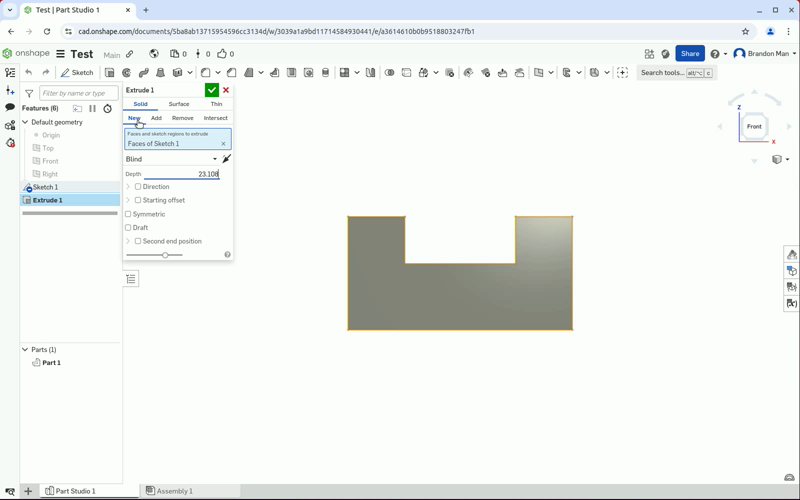
key(enter)
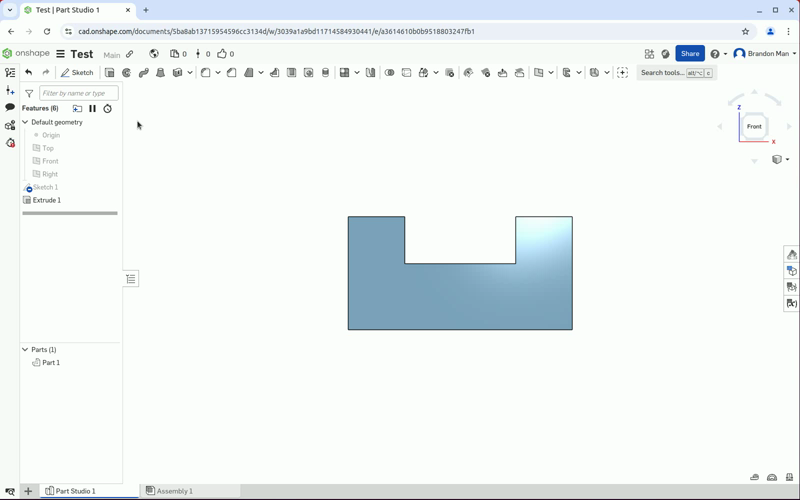
key(shift+h)
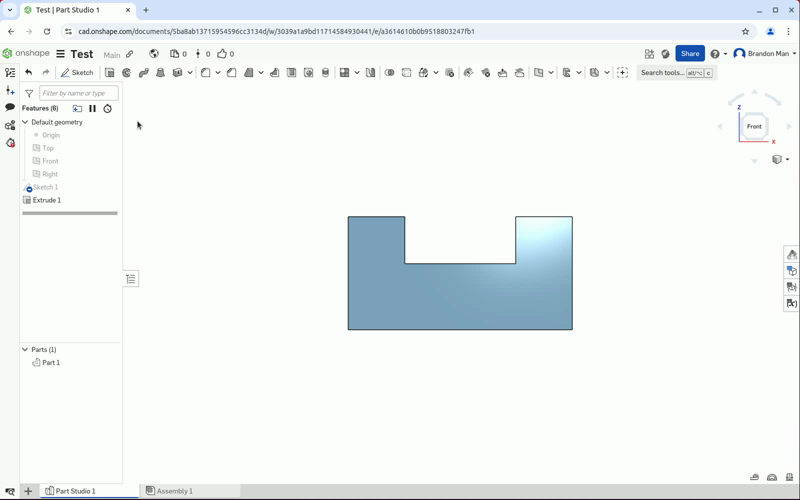
key(shift+h)
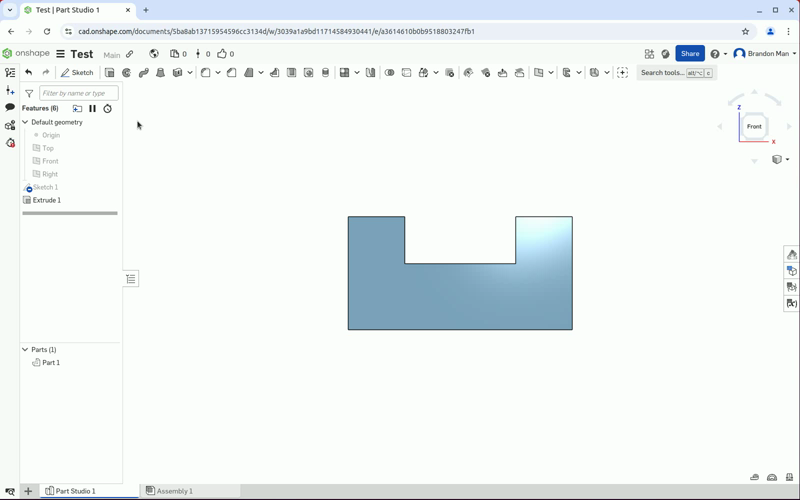
mouse_move(73, 189)
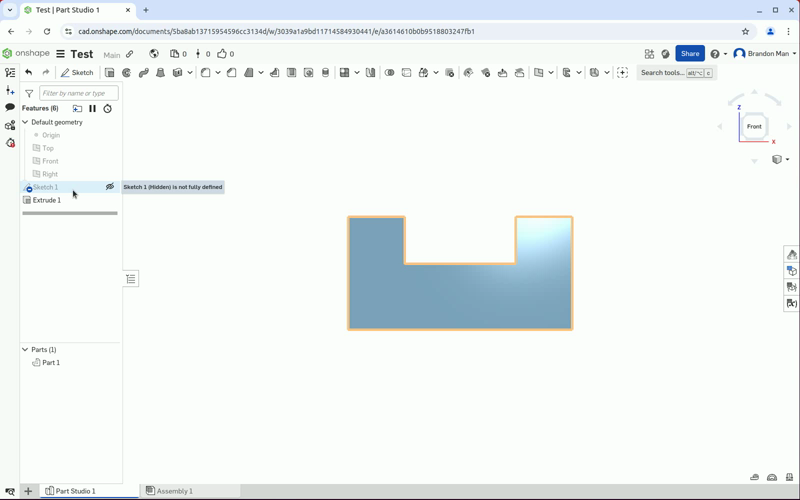
click(73, 189)
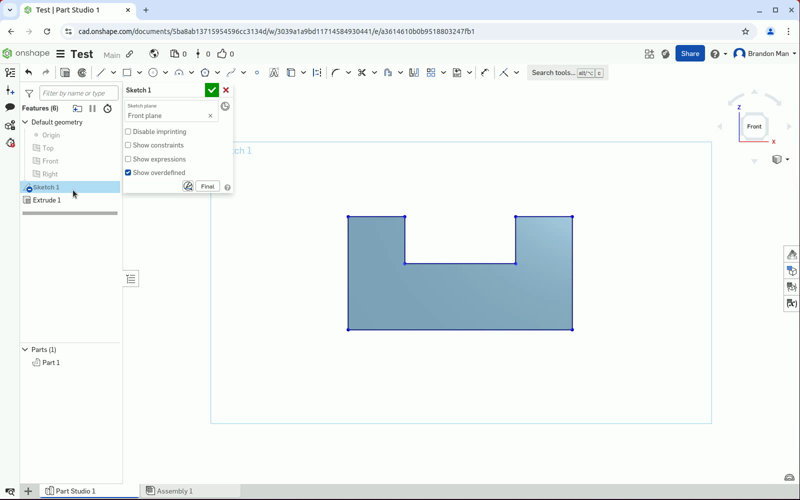
mouse_move(229, 92)
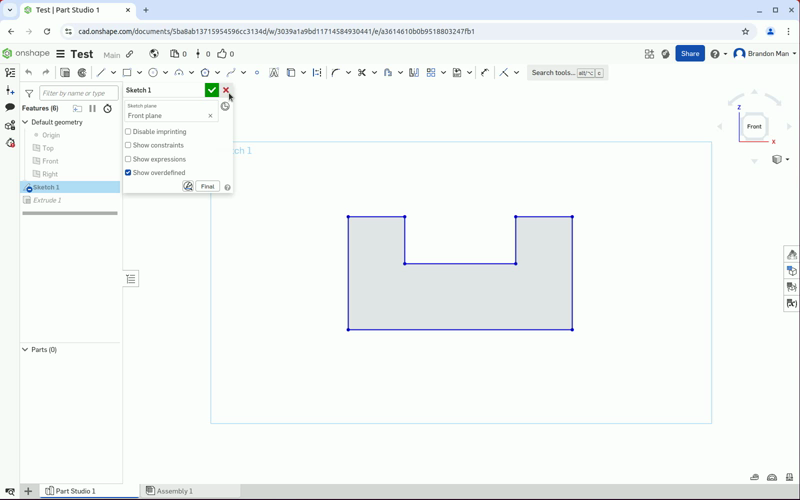
click(229, 92)
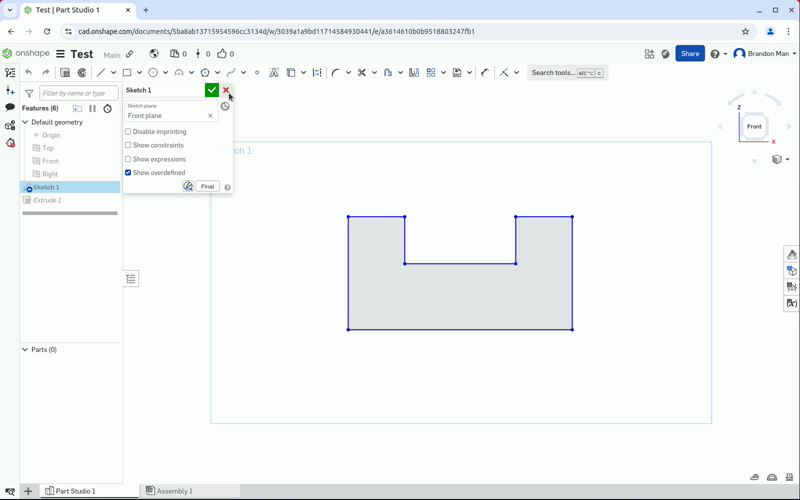
key(shift+s)
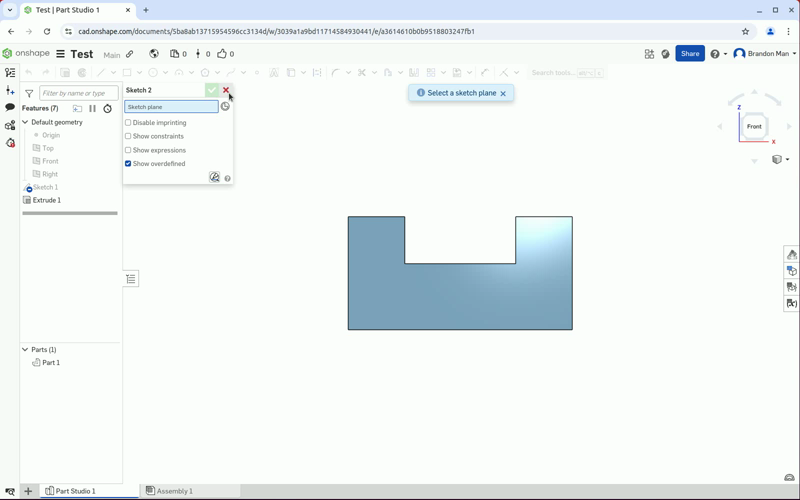
mouse_move(73, 163)
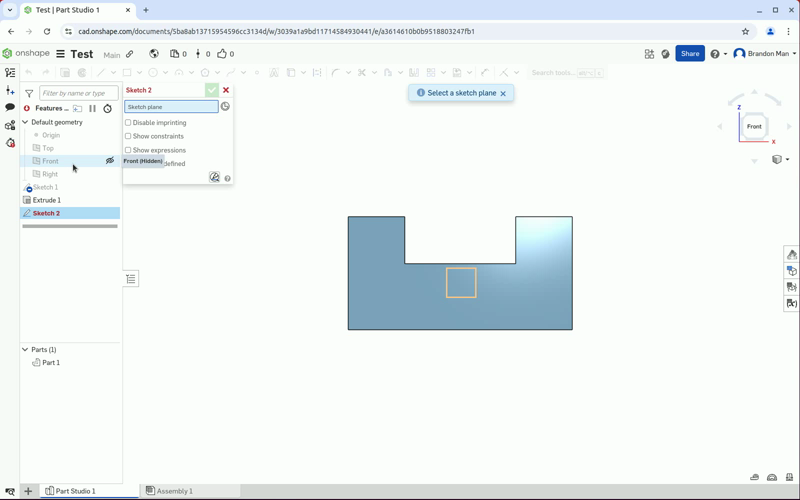
click(73, 163)
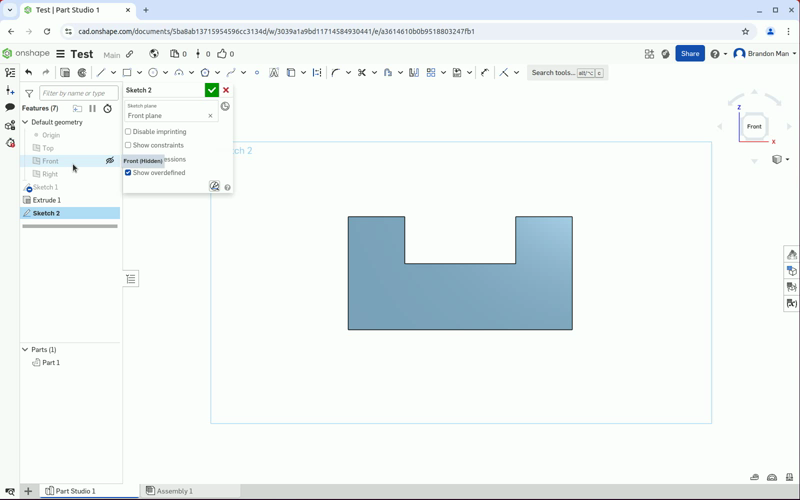
mouse_move(73, 352)
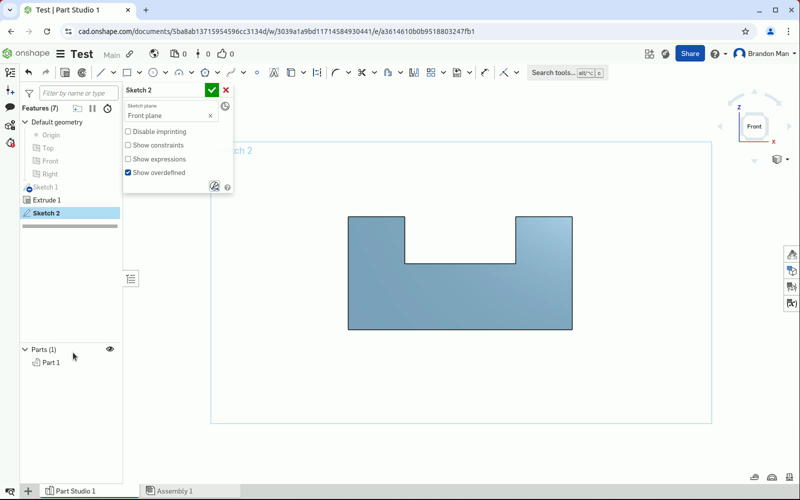
key(y)
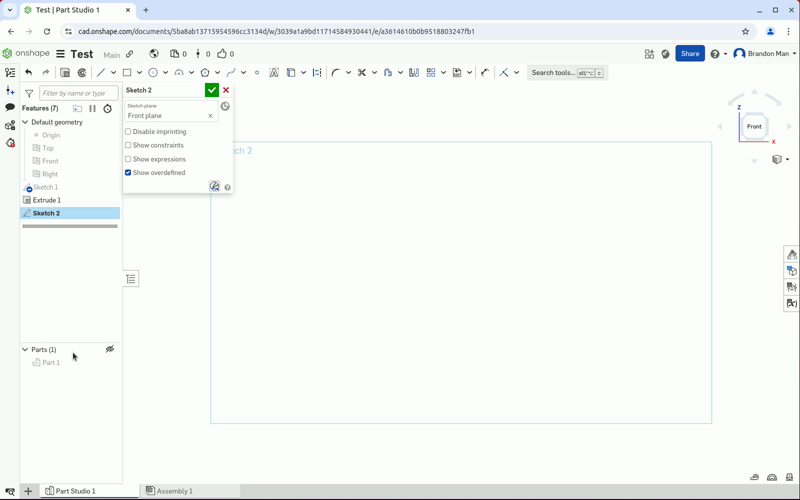
key(l)
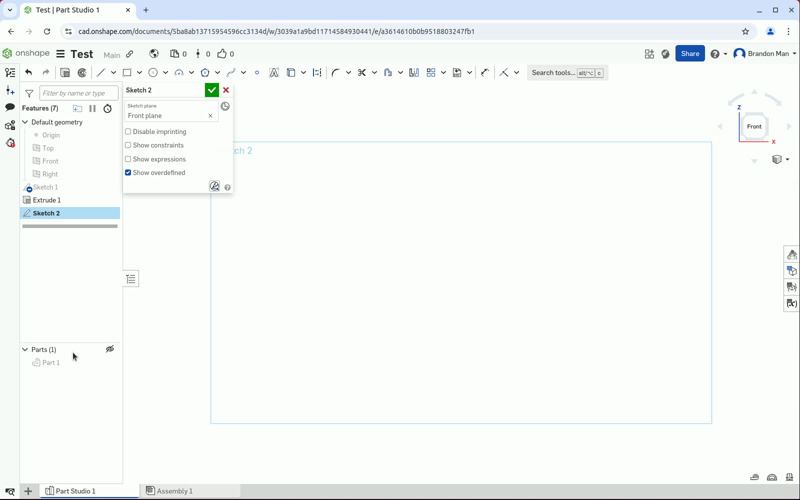
key_down(shift)
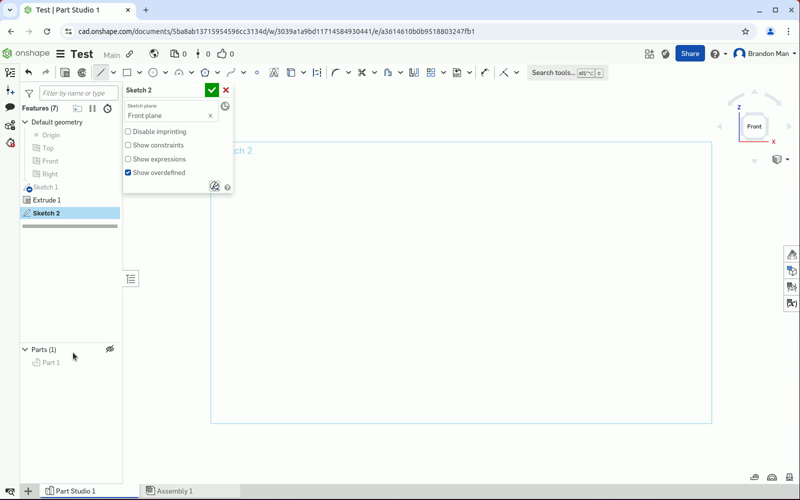
mouse_move(404, 264)
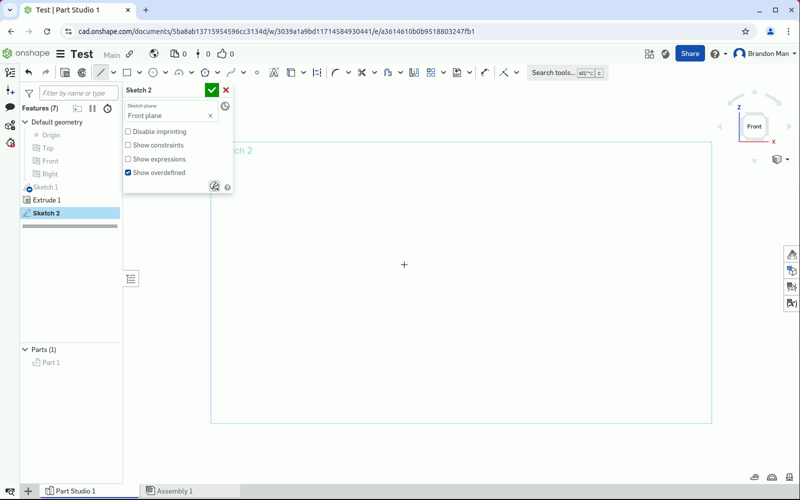
click(404, 264)
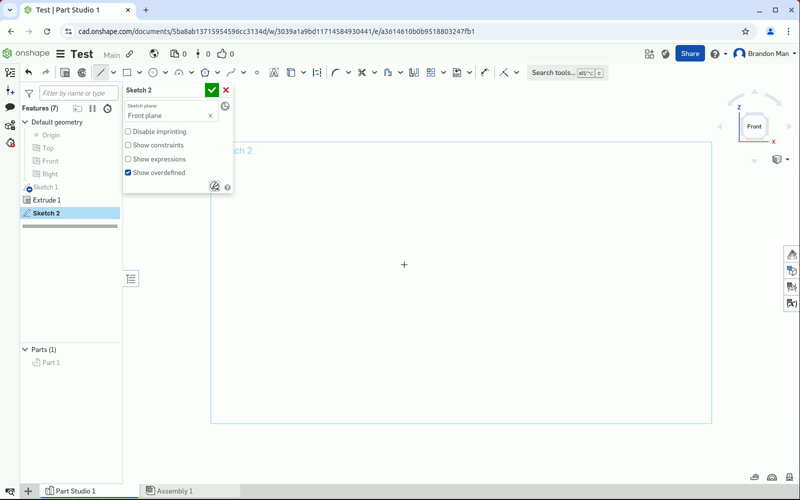
key_up(shift)
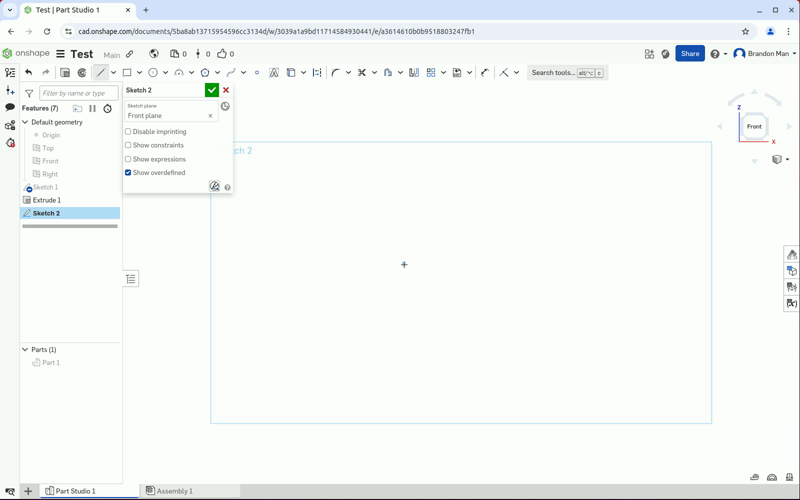
key_down(shift)
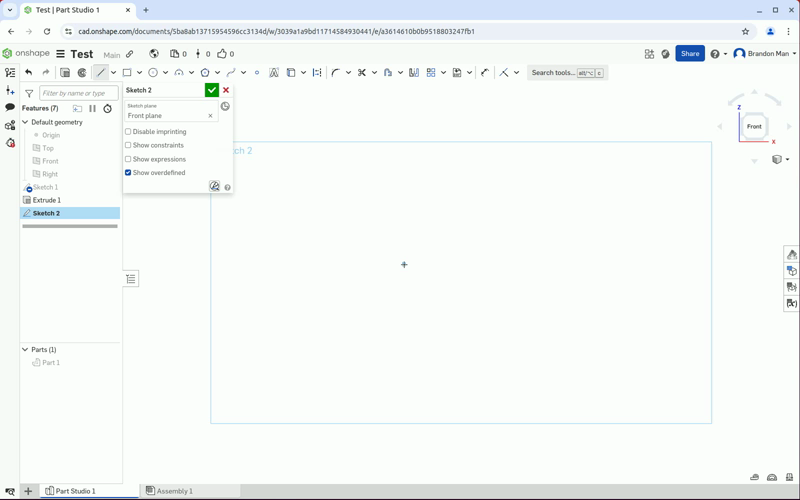
mouse_move(516, 264)
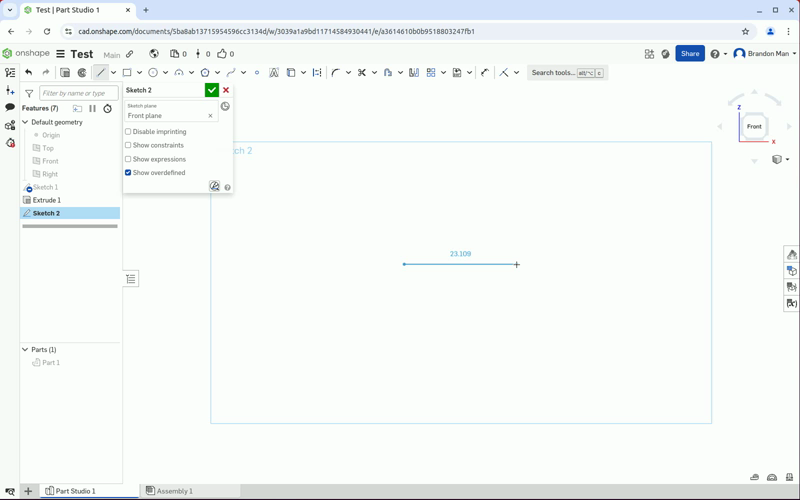
click(516, 264)
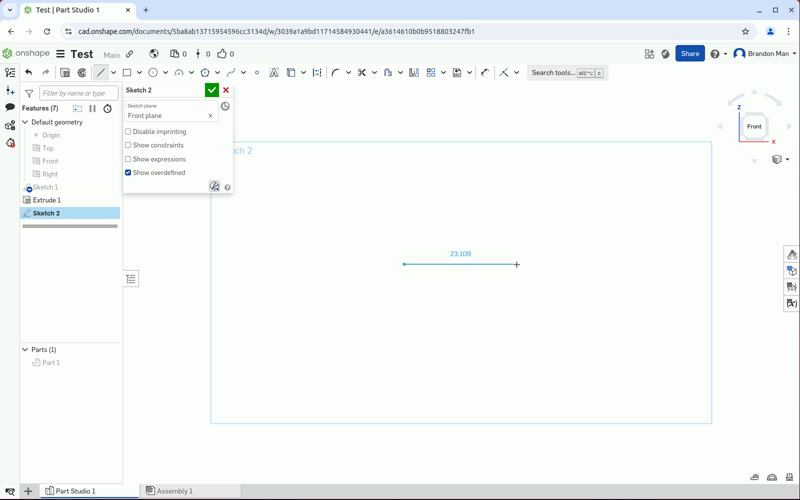
key_up(shift)
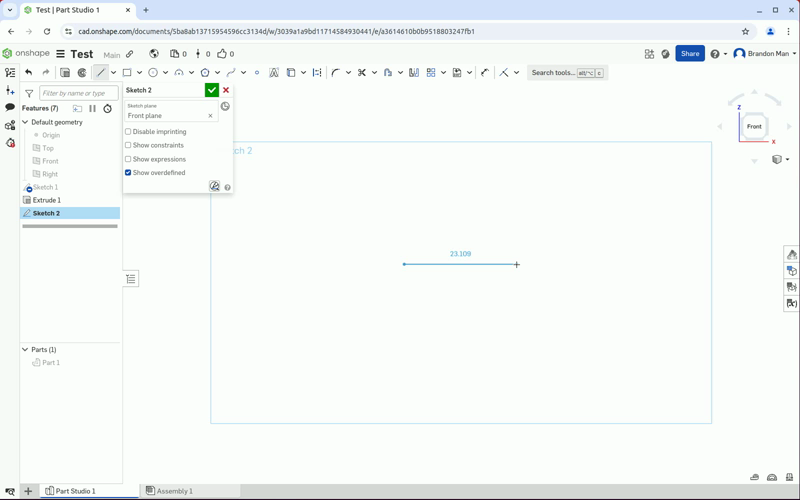
key_down(shift)
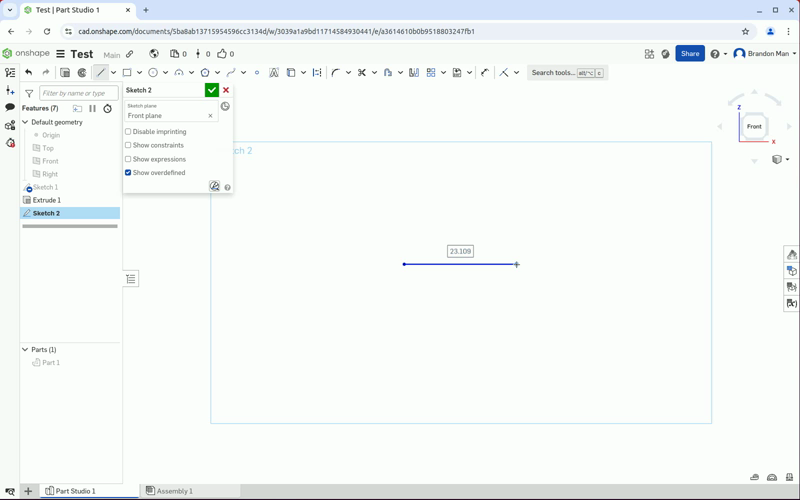
mouse_move(546, 264)
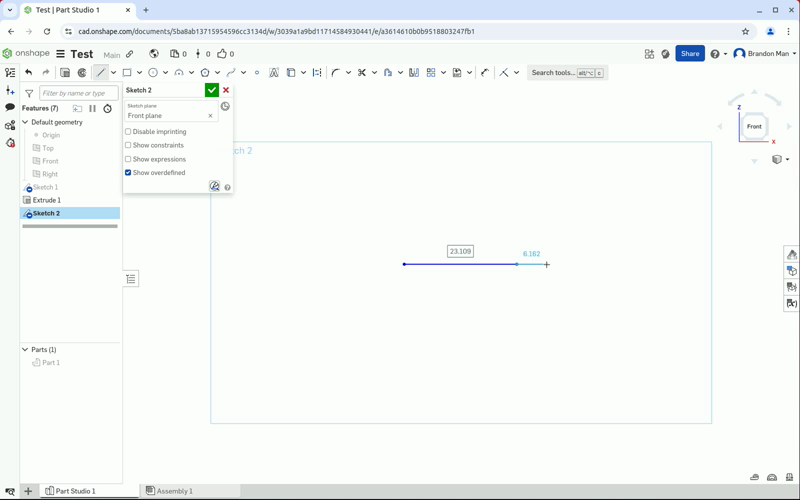
mouse_move(516, 218)
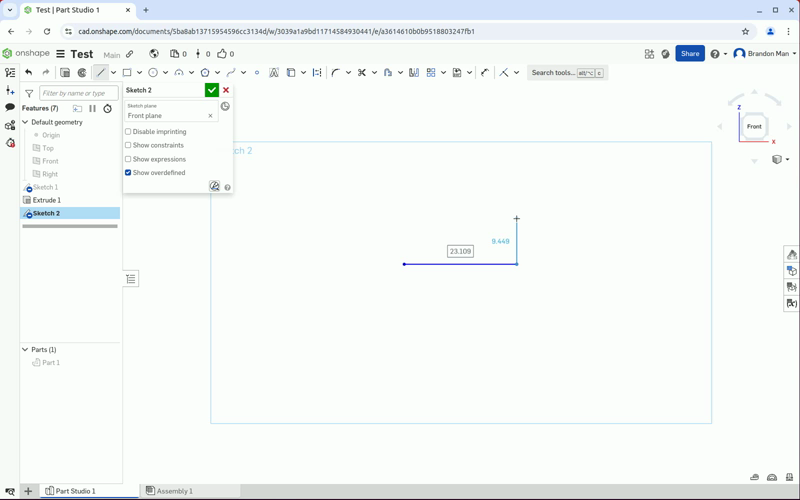
click(516, 218)
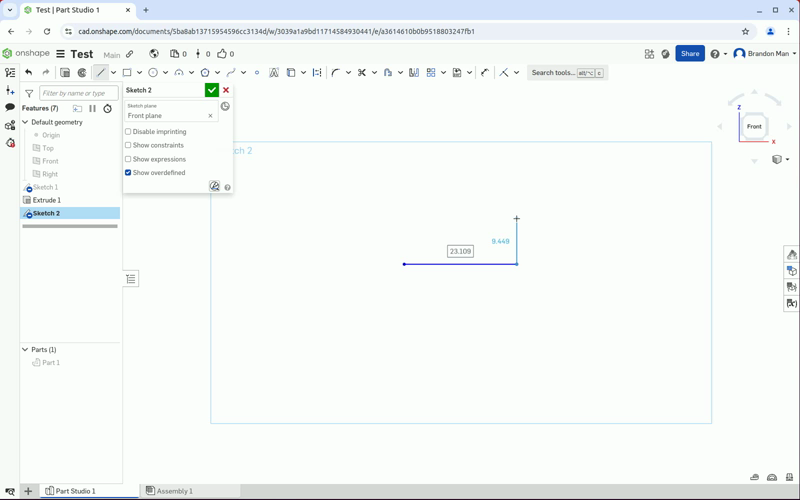
key_up(shift)
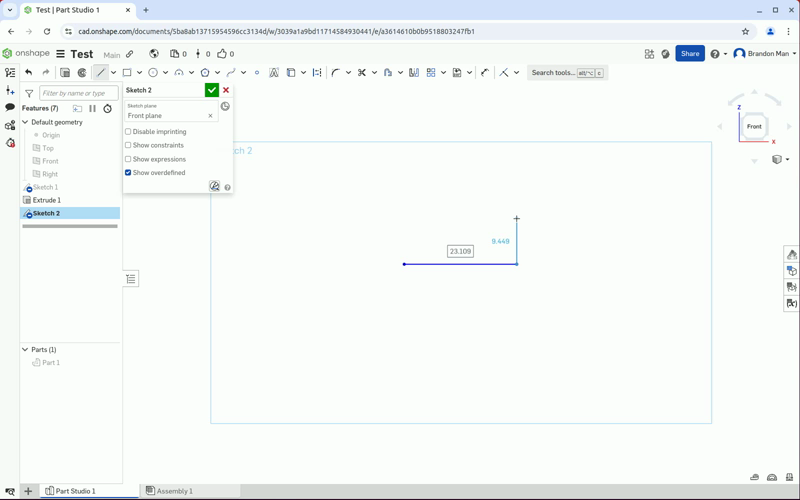
key_down(shift)
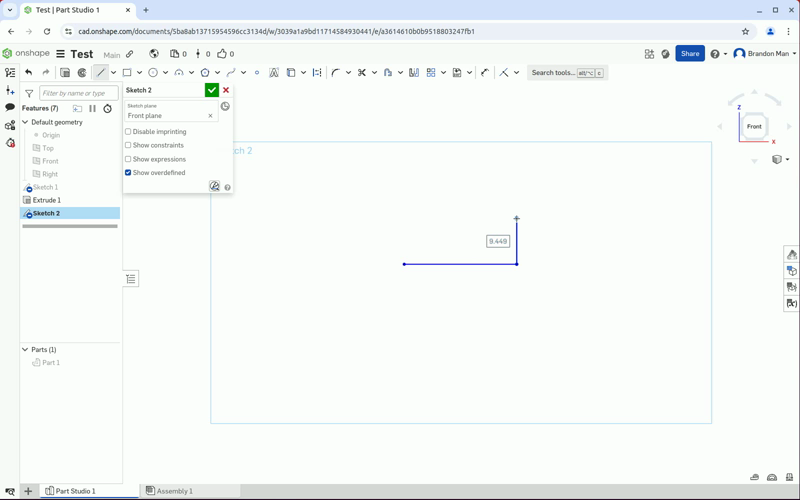
mouse_move(404, 218)
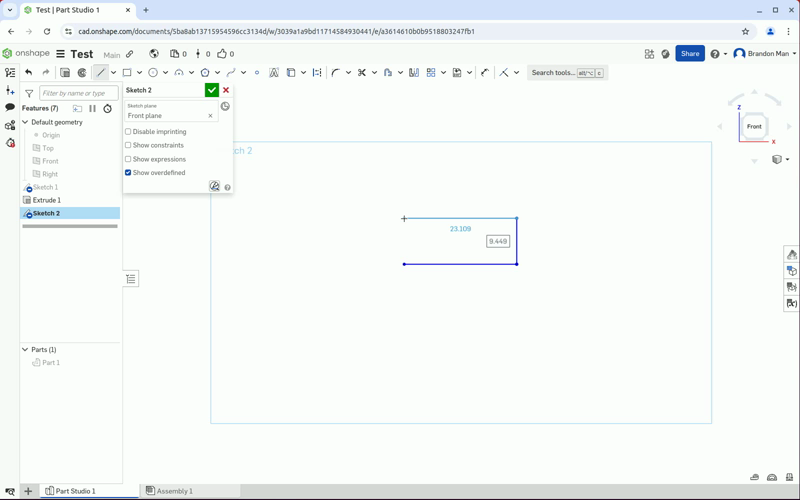
click(404, 218)
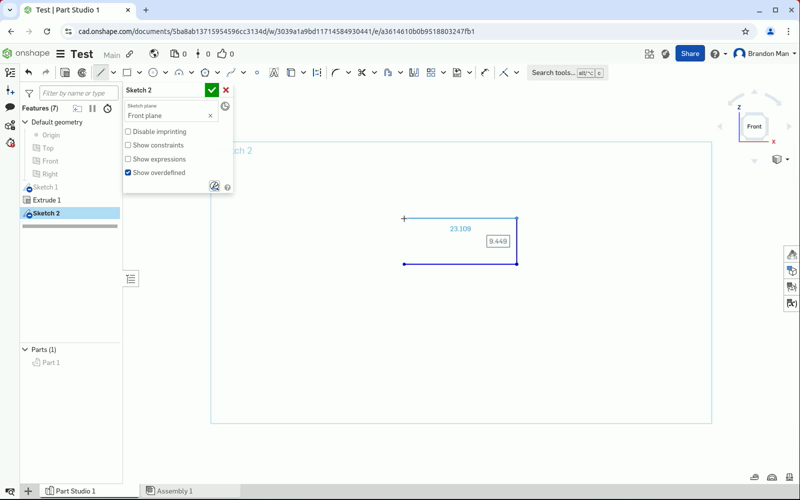
key_up(shift)
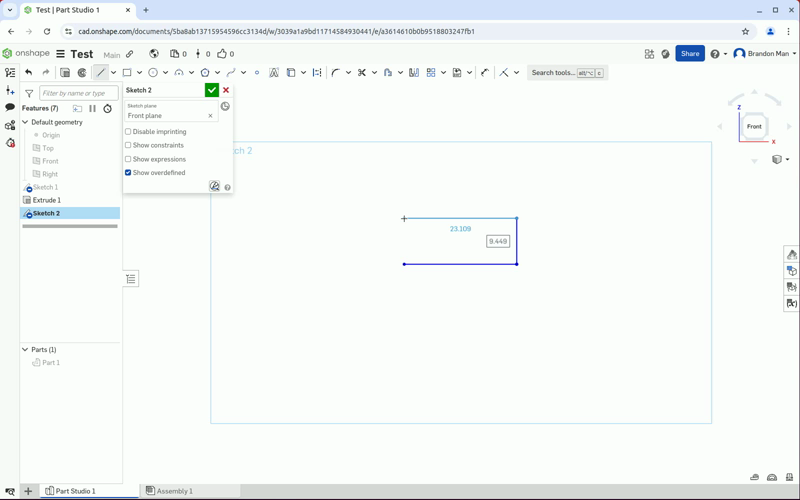
mouse_move(434, 218)
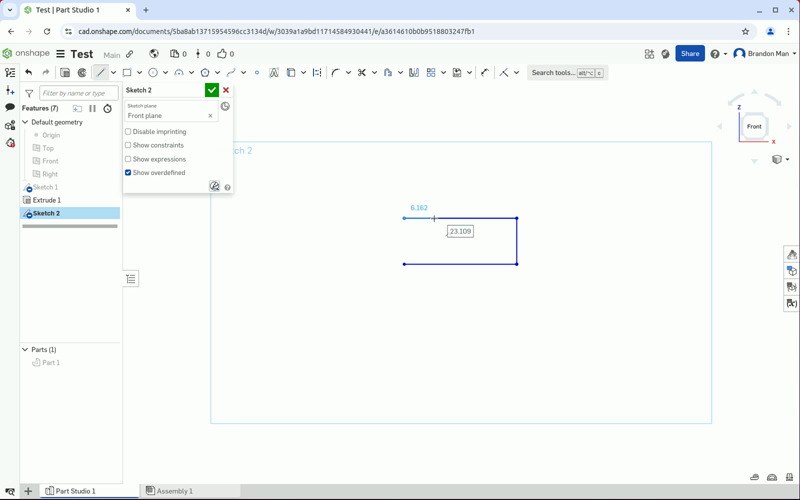
key_down(shift)
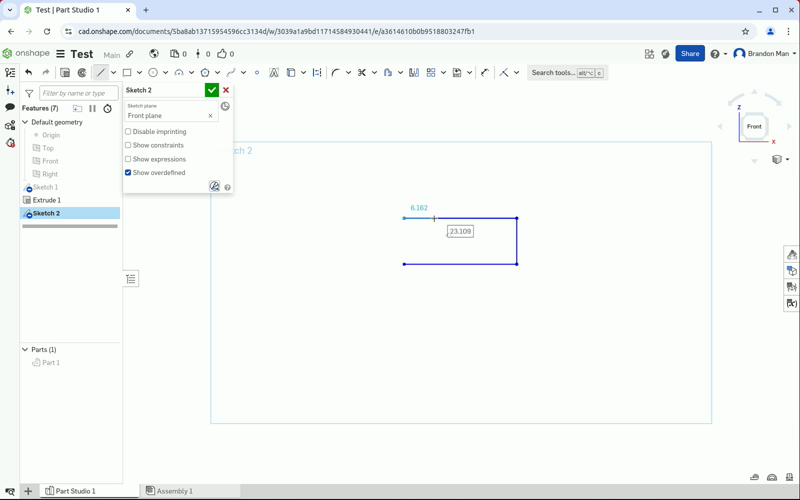
mouse_move(404, 264)
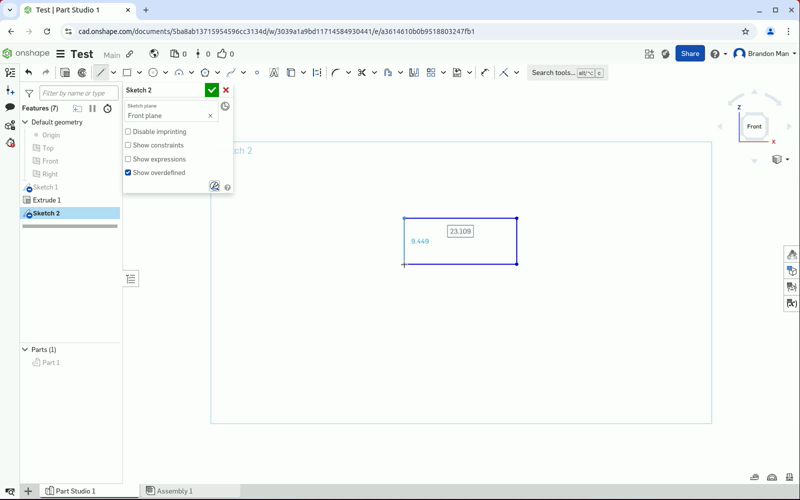
key_up(shift)
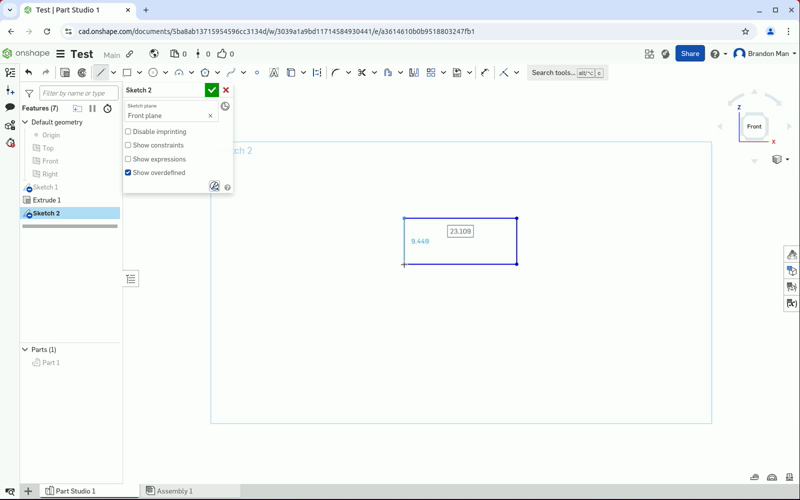
click(404, 264)
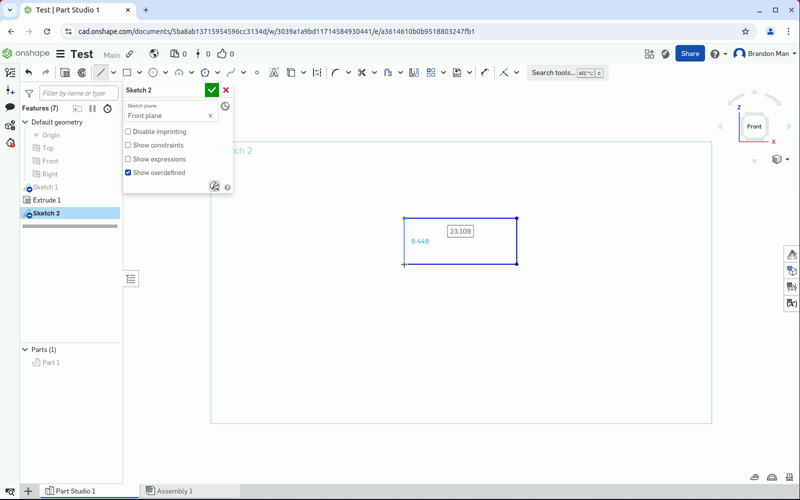
key(esc)
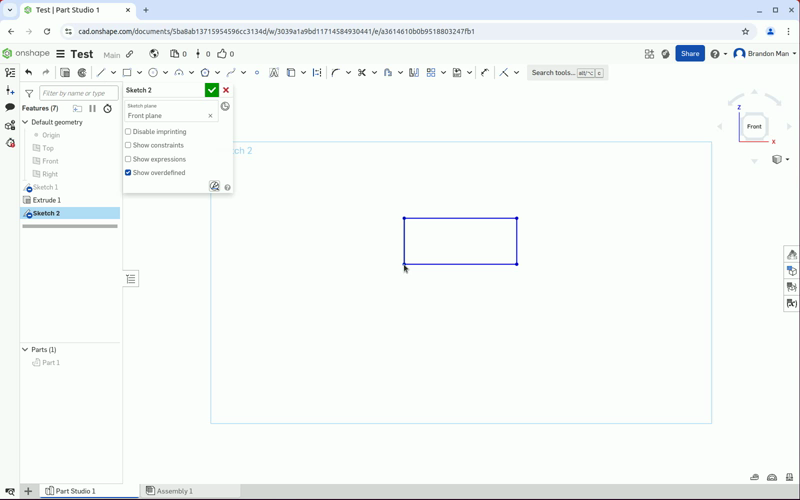
mouse_move(510, 225)
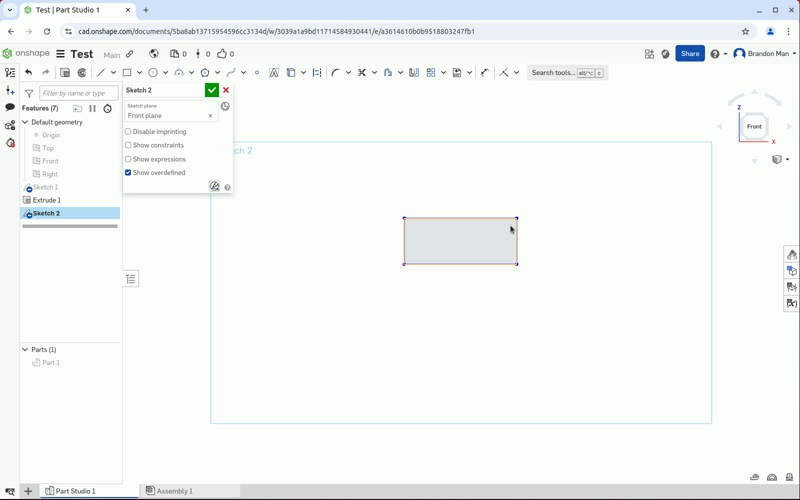
click(510, 225)
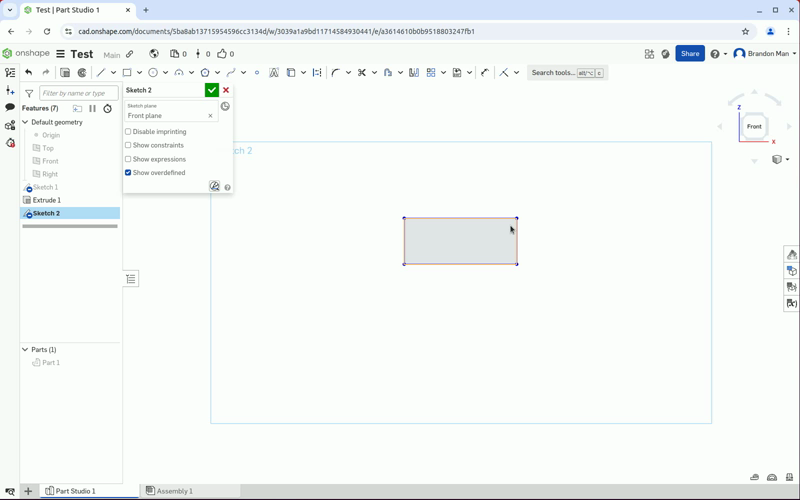
mouse_move(73, 352)
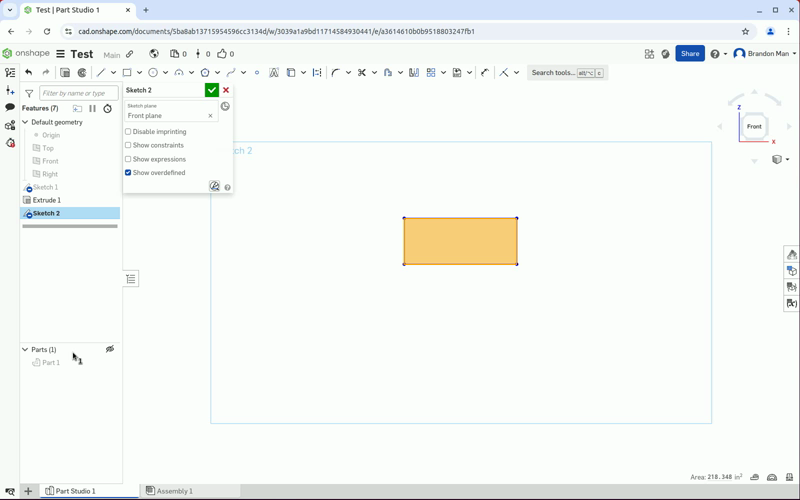
key(shift+y)
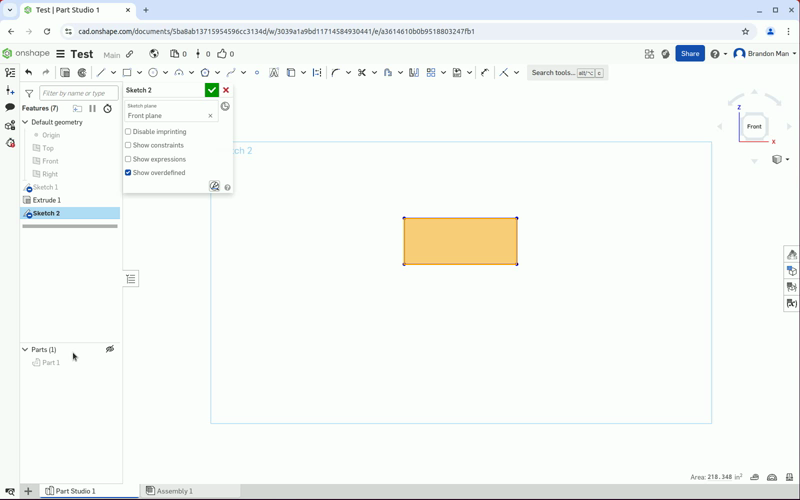
key(shift+e)
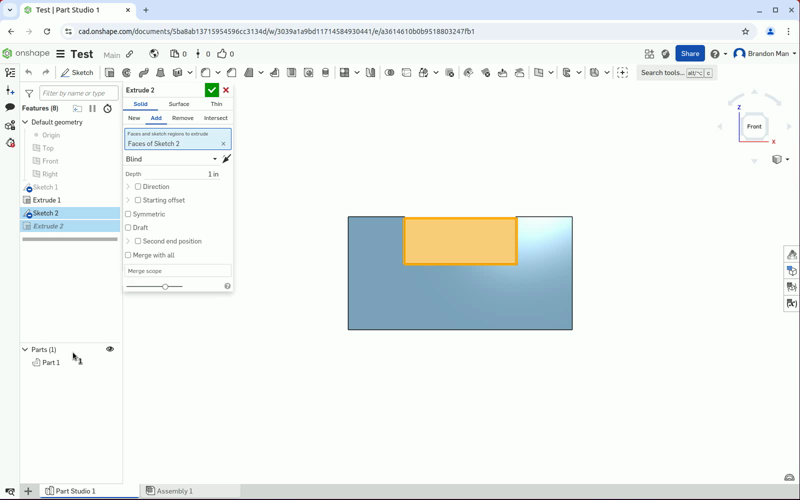
mouse_move(143, 106)
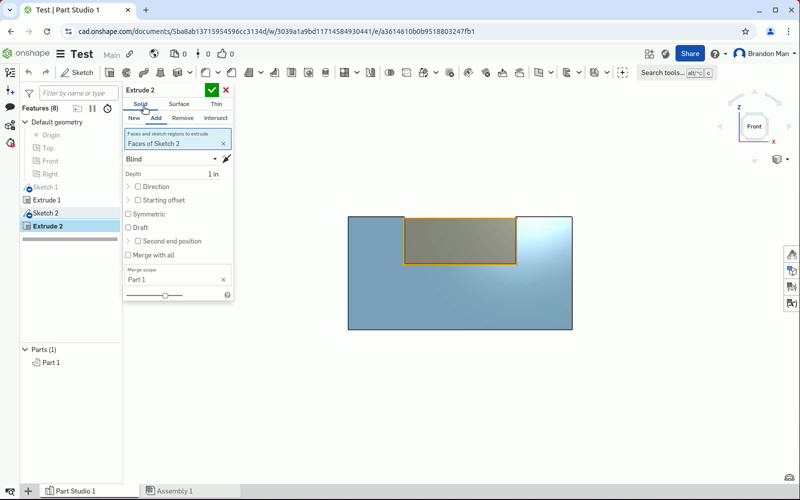
click(143, 106)
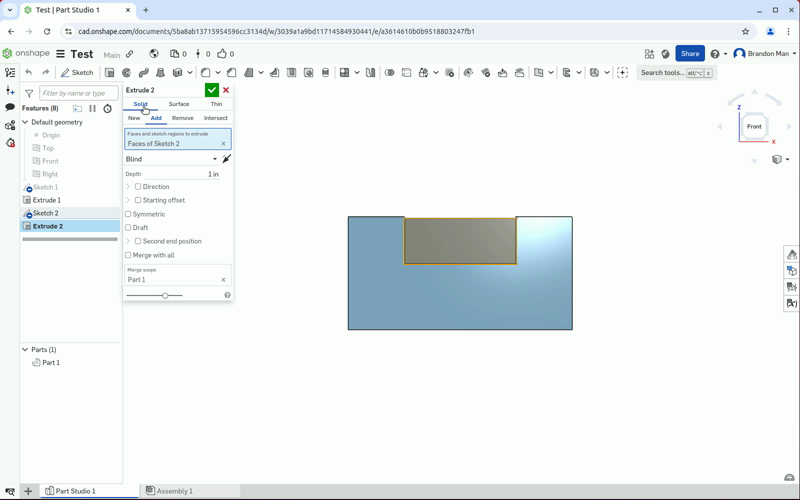
mouse_move(137, 120)
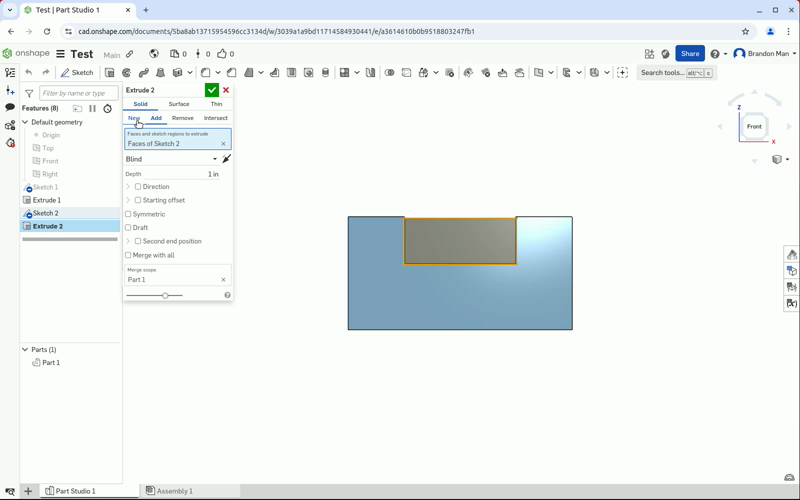
click(137, 120)
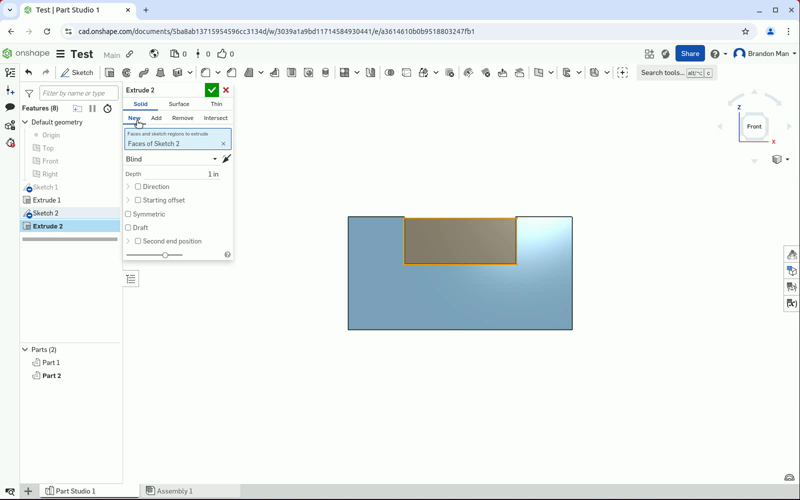
key(tab, 4)
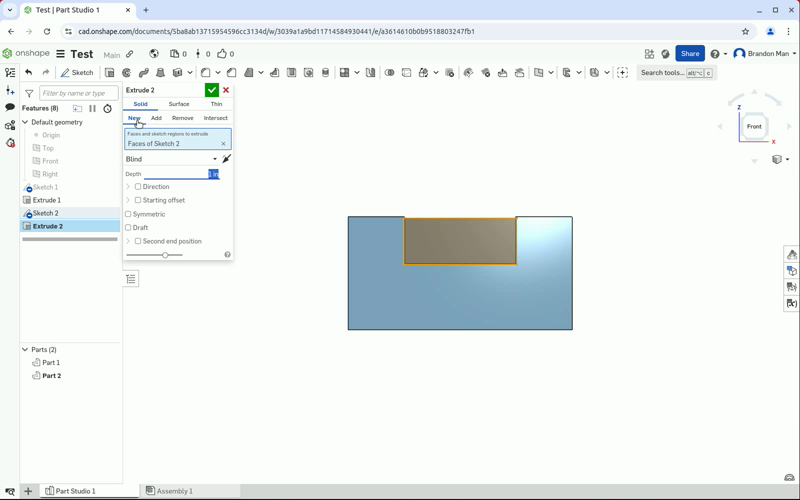
text(23.108)
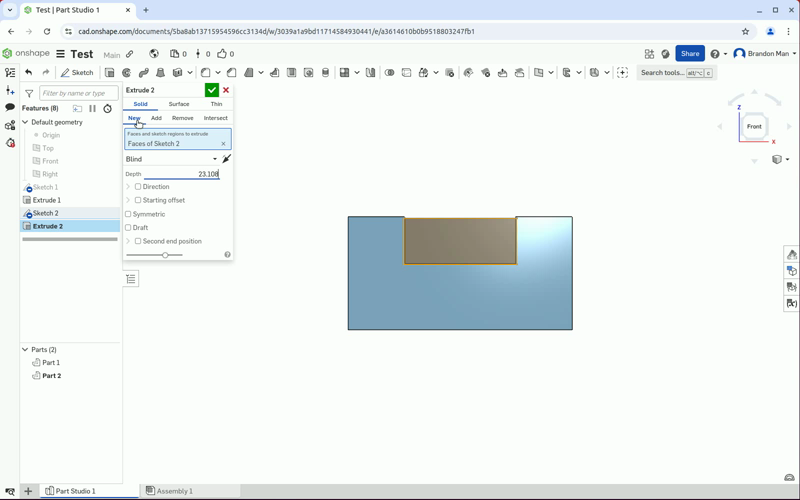
key(enter)
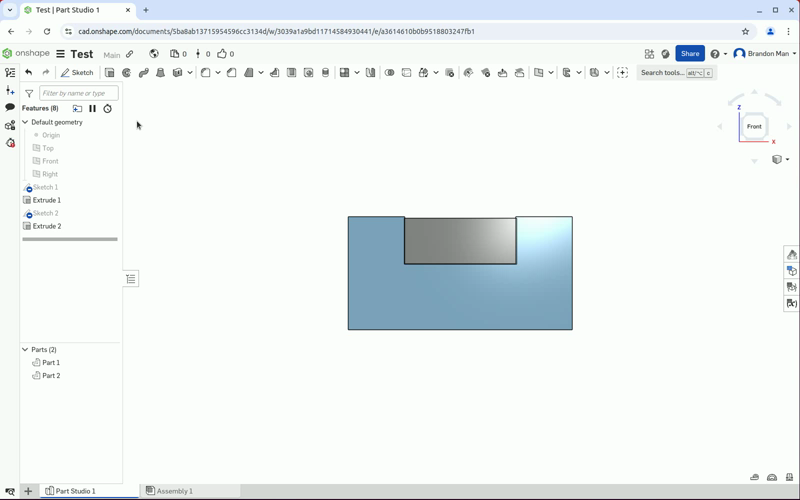
key(shift+h)
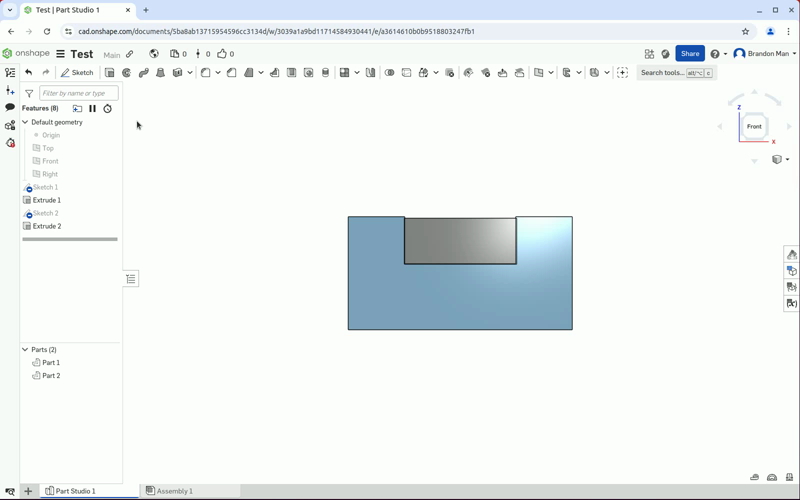
key(shift+h)
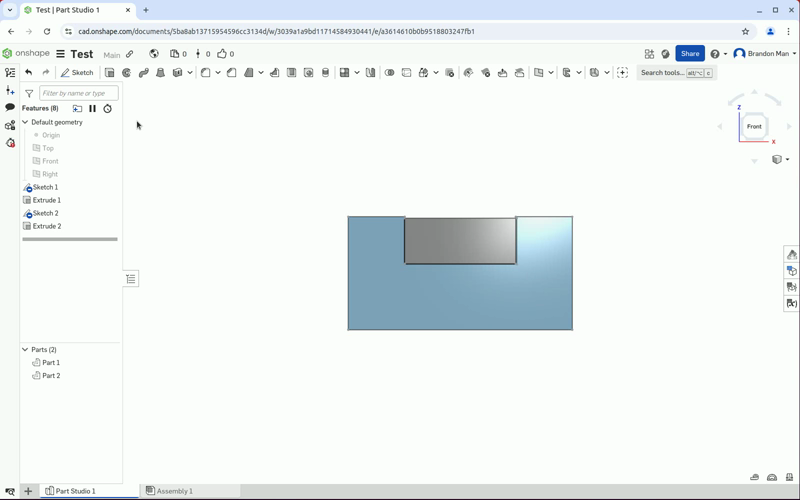
key(shift+7)
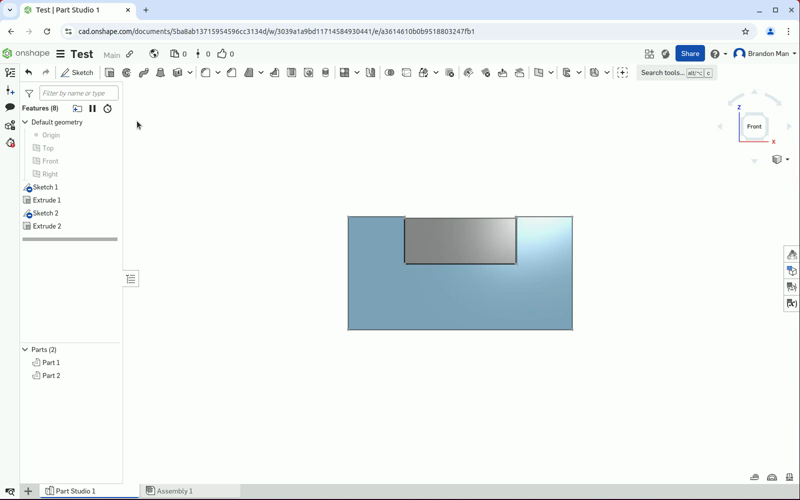
key(left, 2)
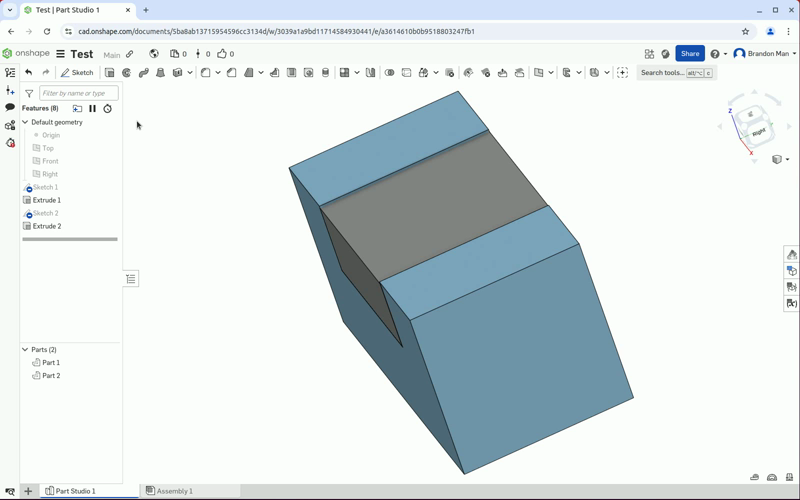
key(down, 2)
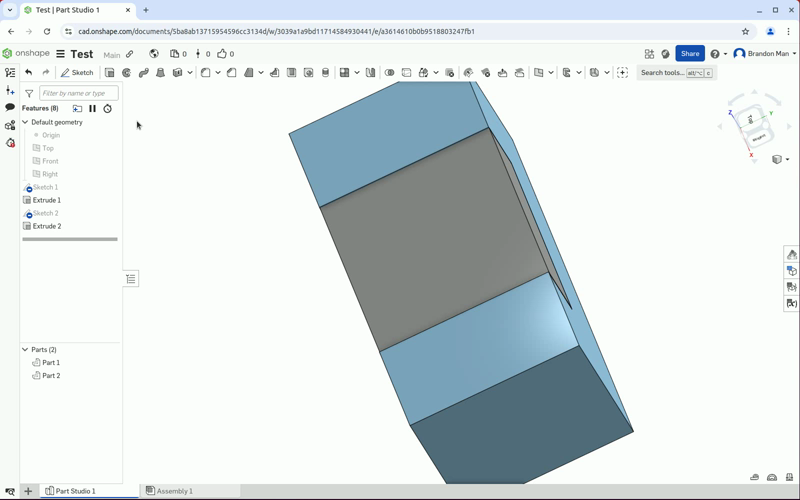
key(up, 2)
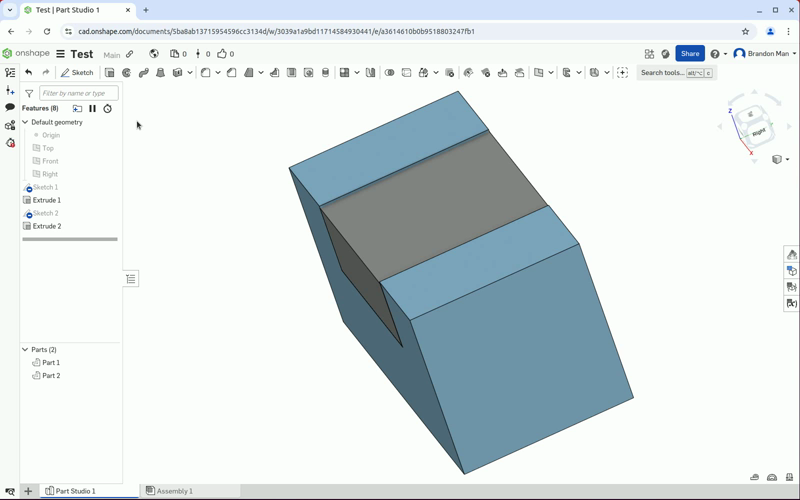
key(right, 2)
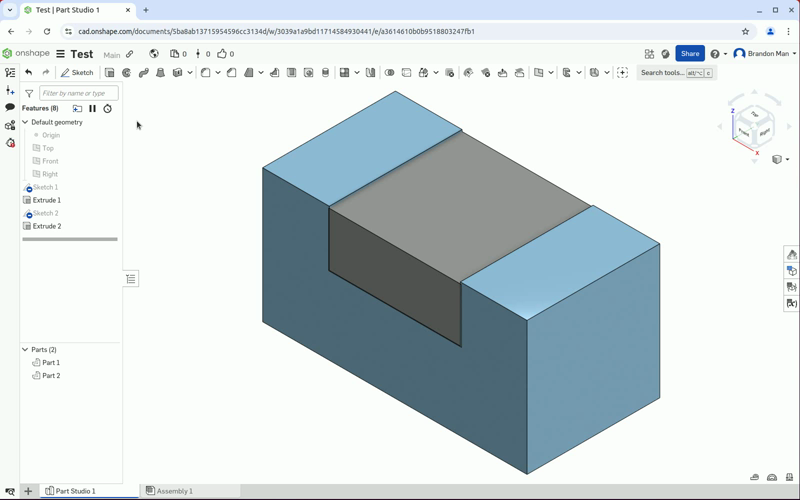
mouse_move(73, 189)
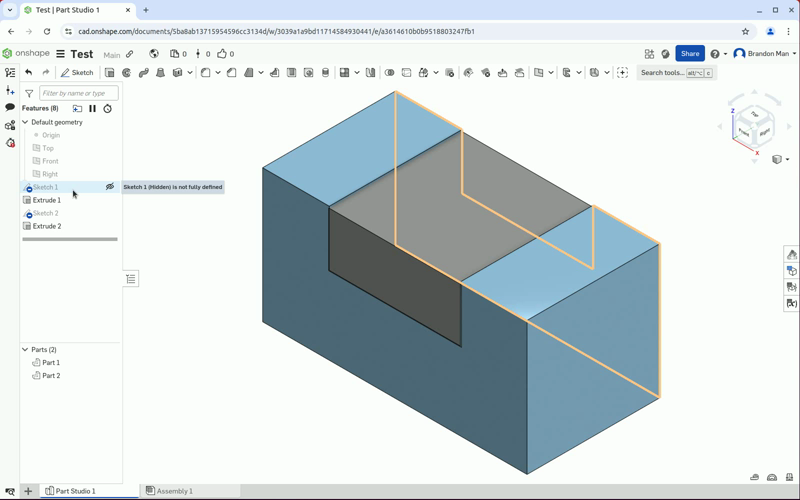
click(73, 189)